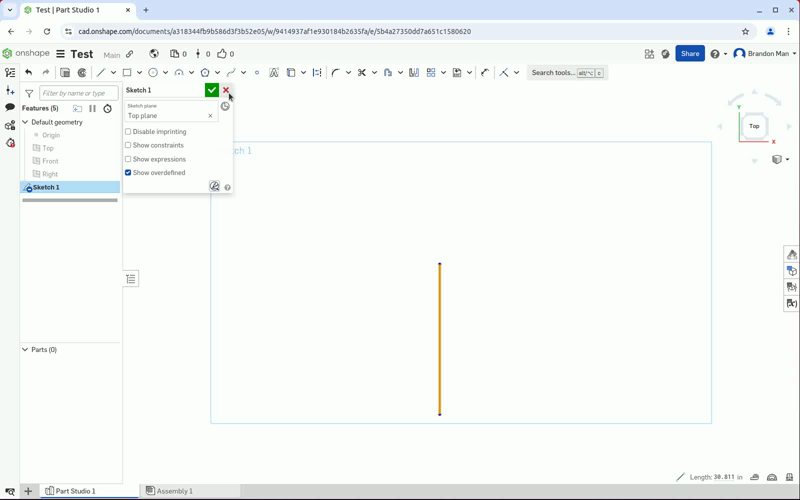
key(shift+h)
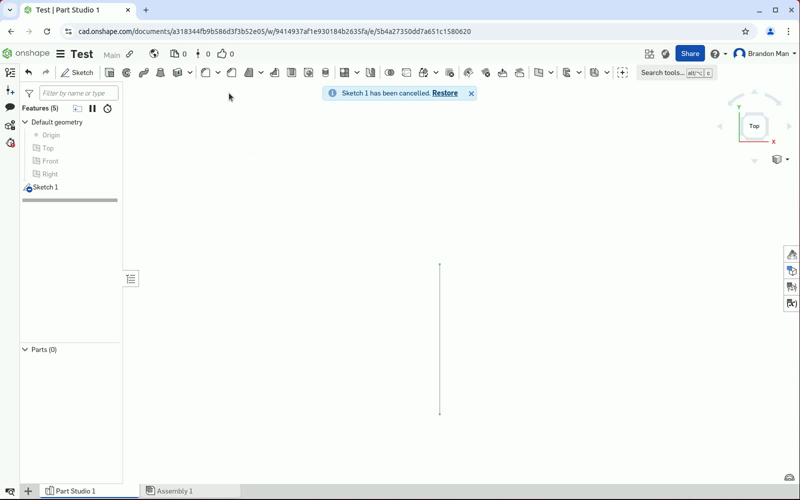
key(shift+s)
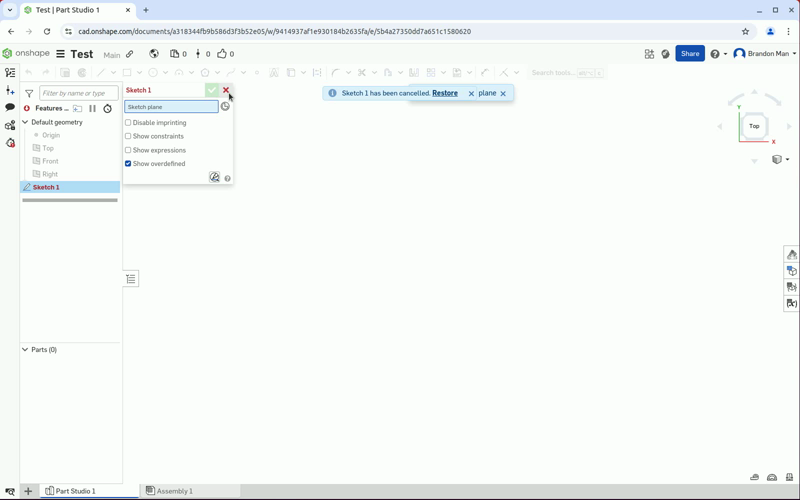
mouse_move(73, 150)
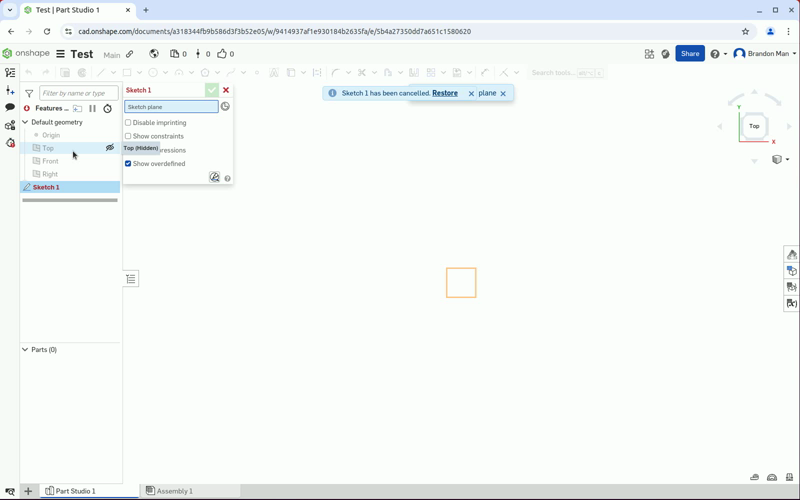
click(73, 150)
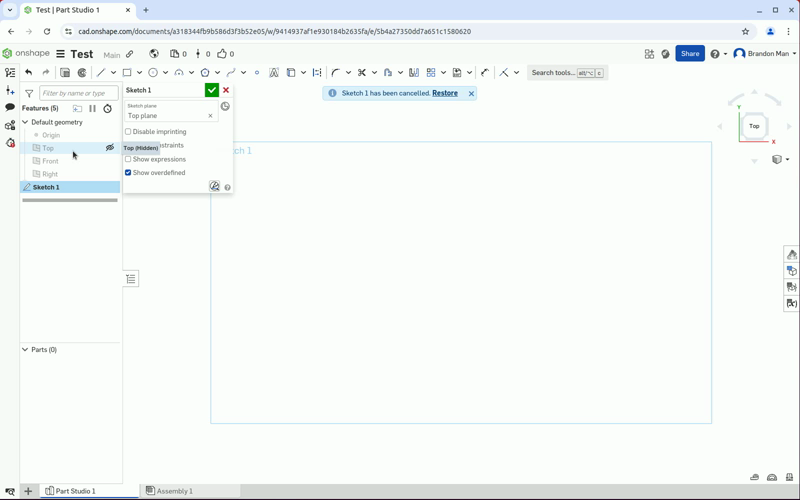
mouse_move(73, 352)
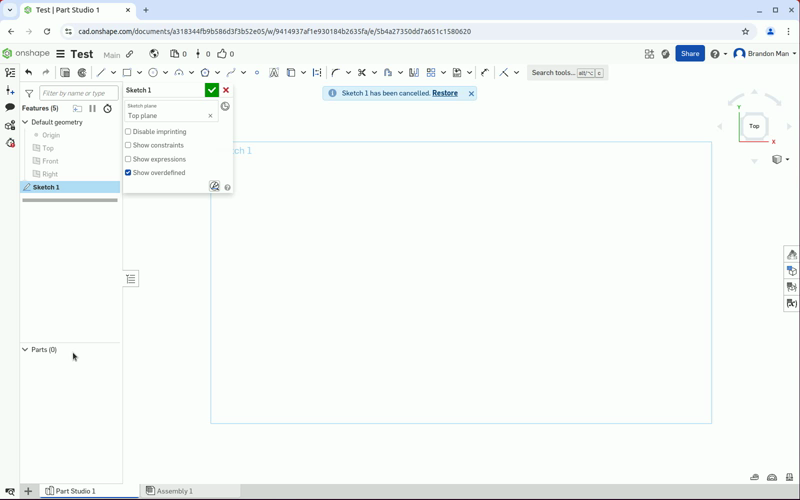
key(y)
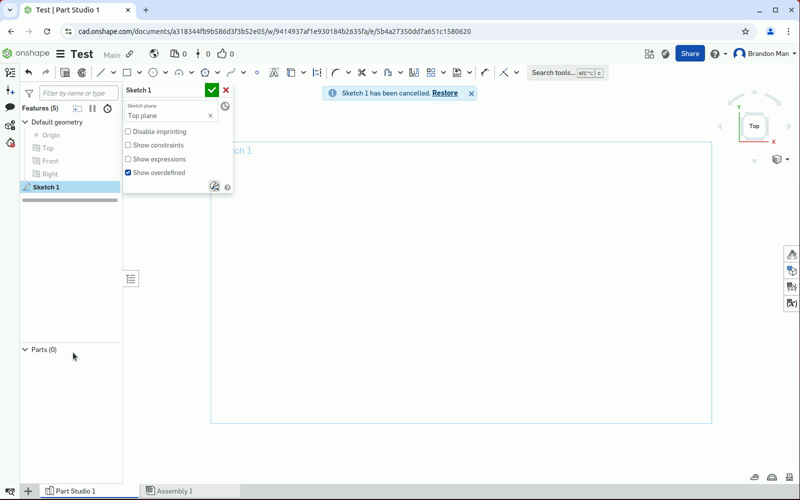
key(l)
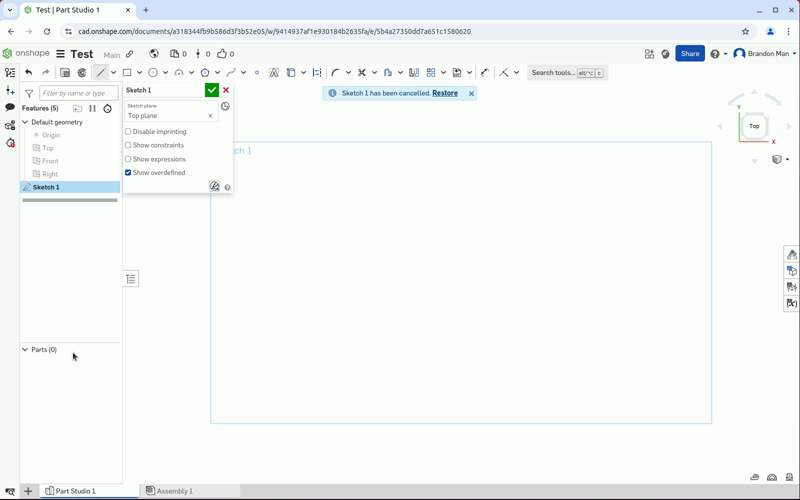
key_down(shift)
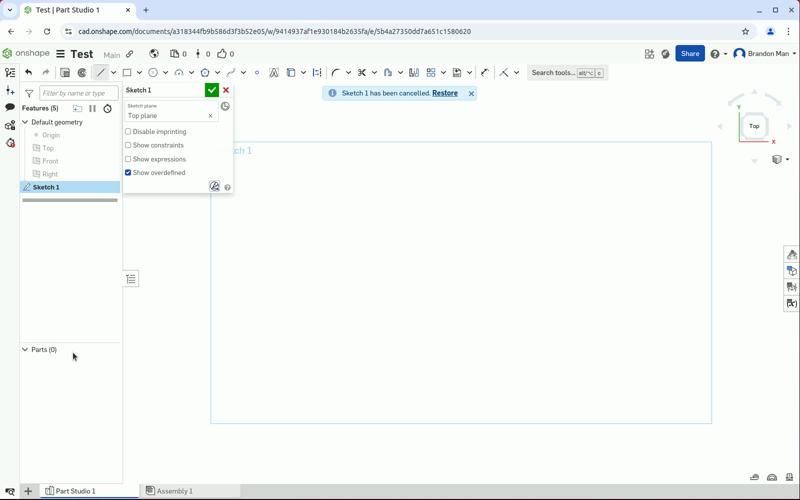
mouse_move(348, 369)
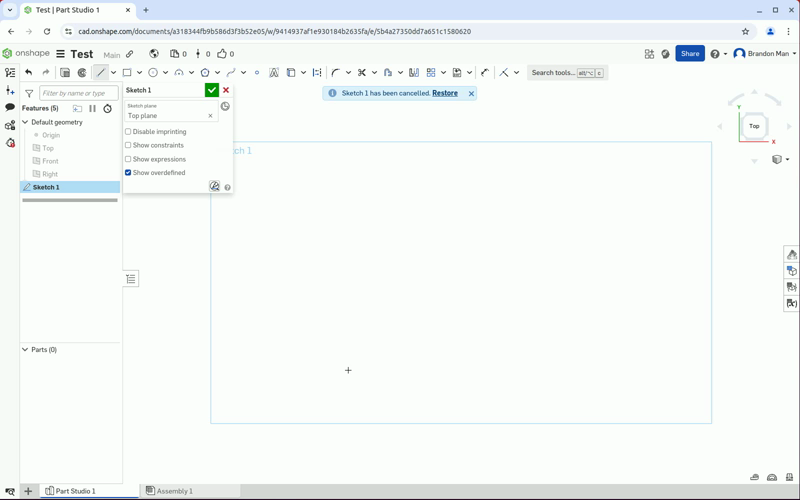
click(348, 369)
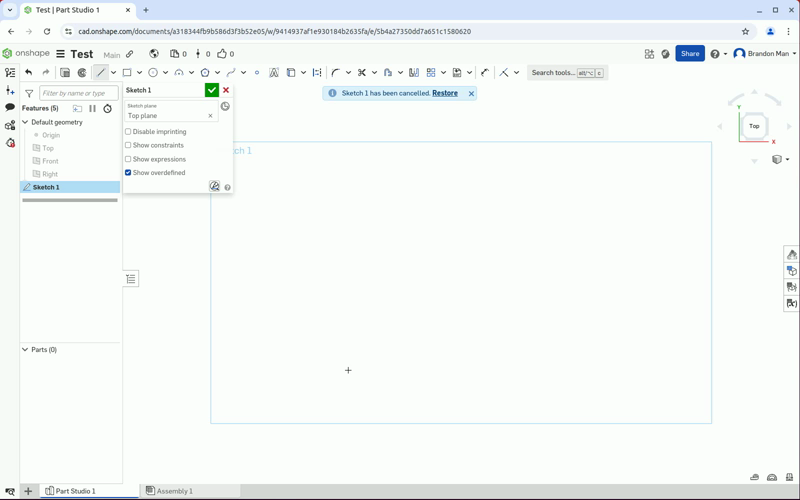
key_up(shift)
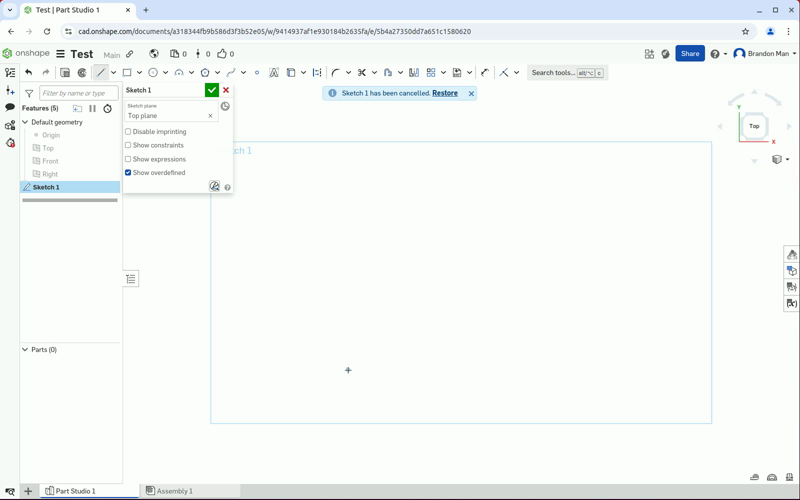
key_down(shift)
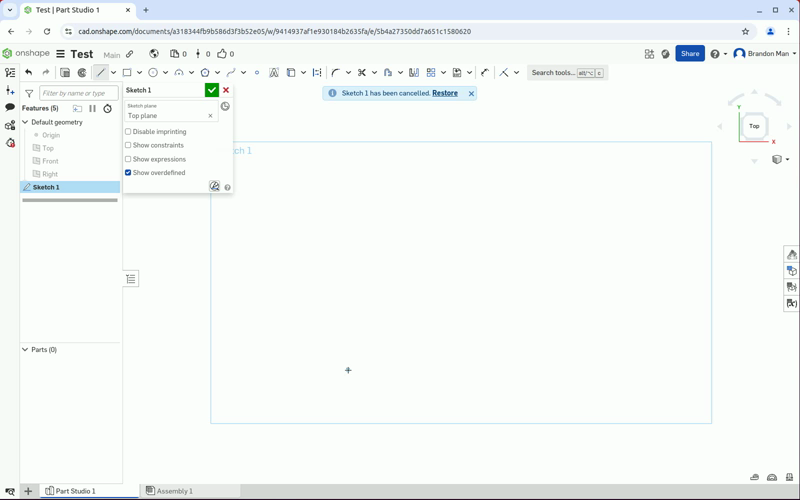
mouse_move(572, 369)
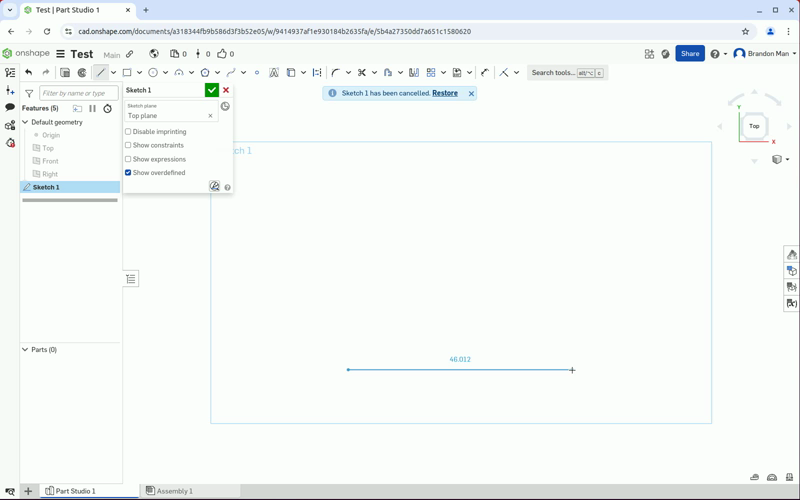
click(572, 369)
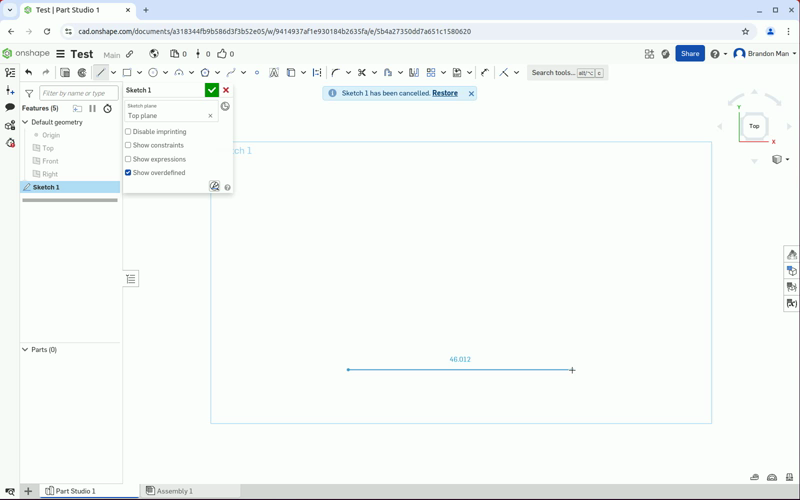
key_up(shift)
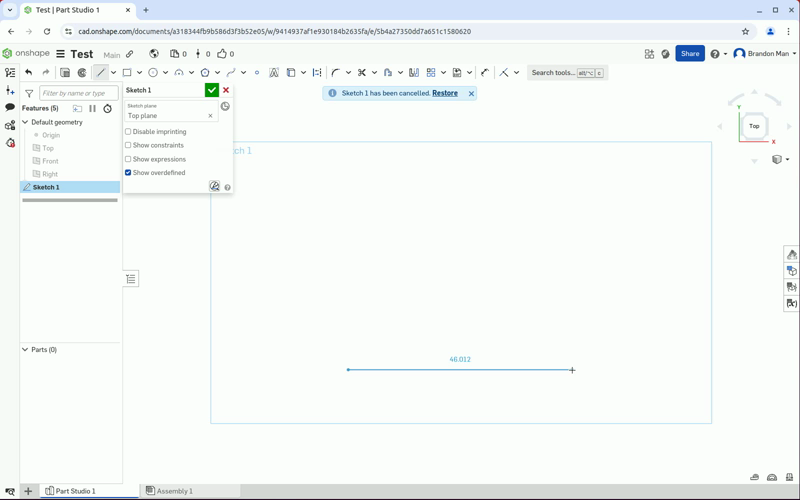
key_down(shift)
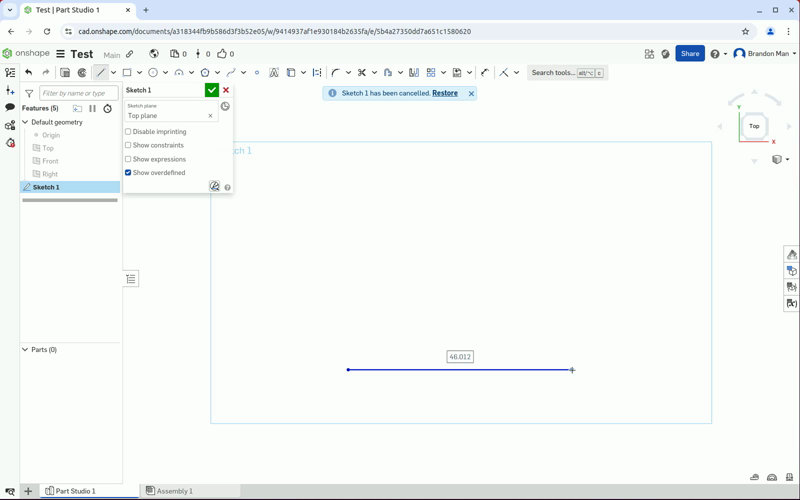
mouse_move(572, 197)
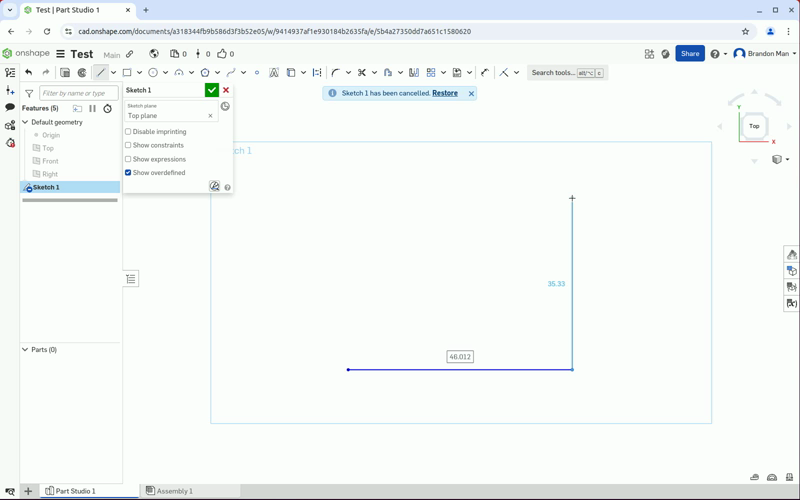
click(572, 197)
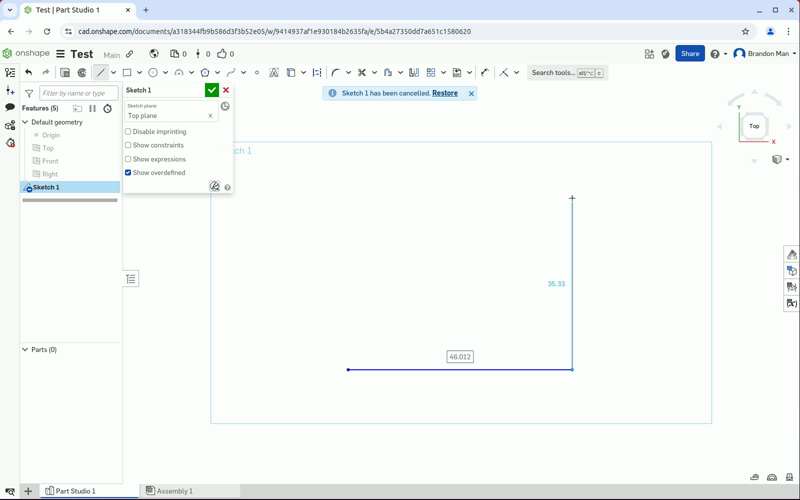
key_up(shift)
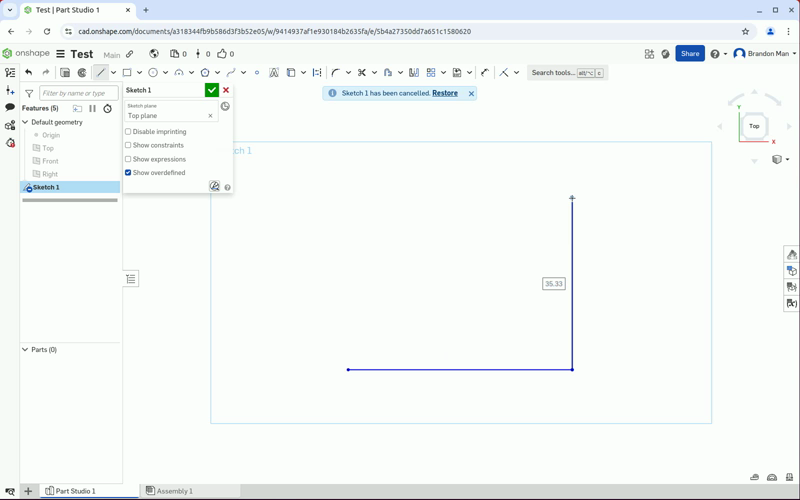
key_down(shift)
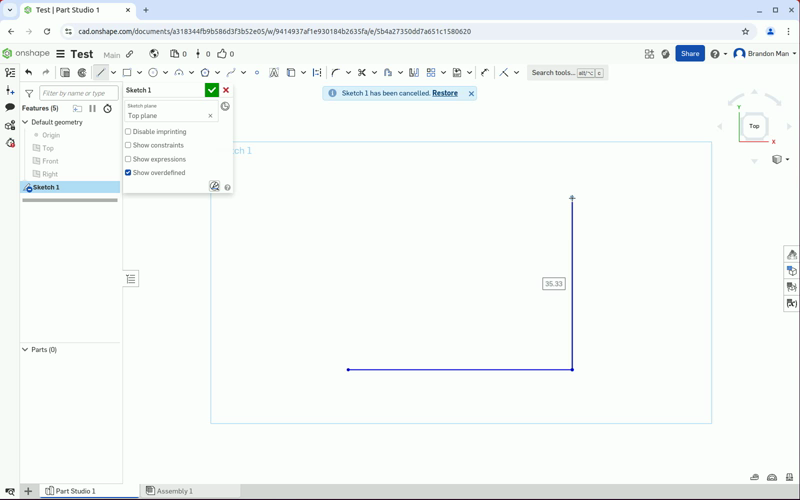
mouse_move(348, 197)
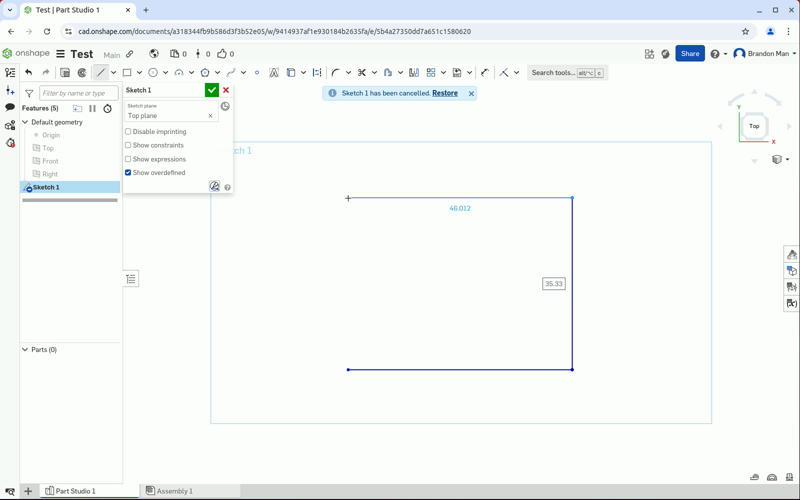
click(348, 197)
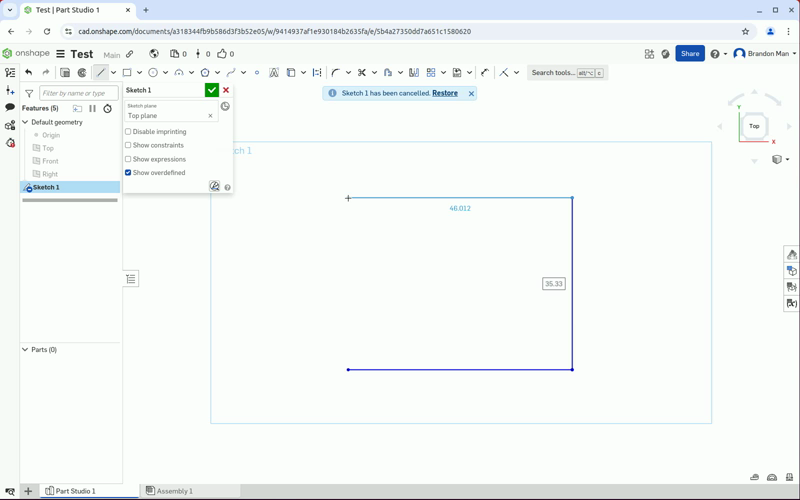
key_up(shift)
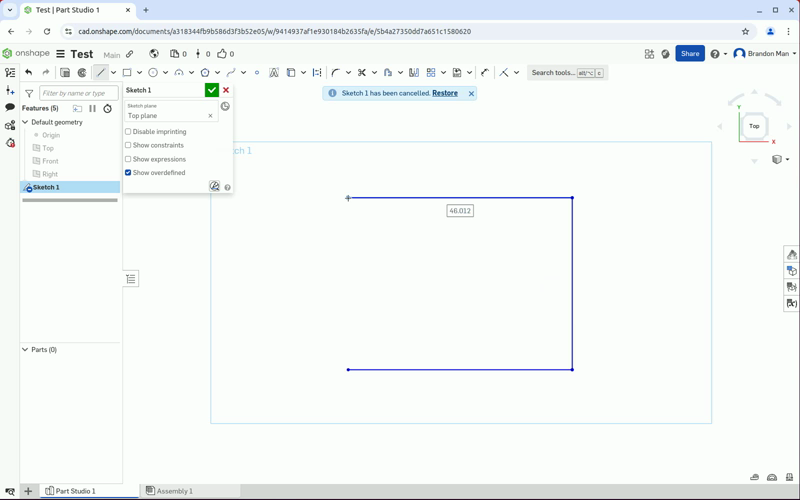
key_down(shift)
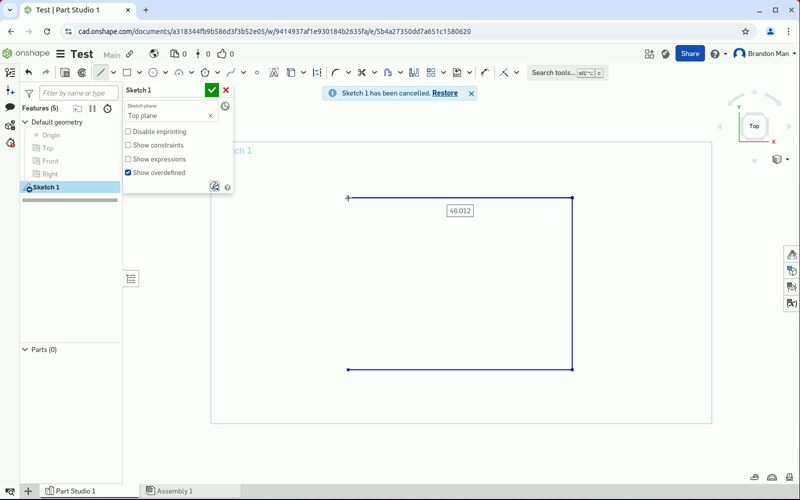
mouse_move(348, 369)
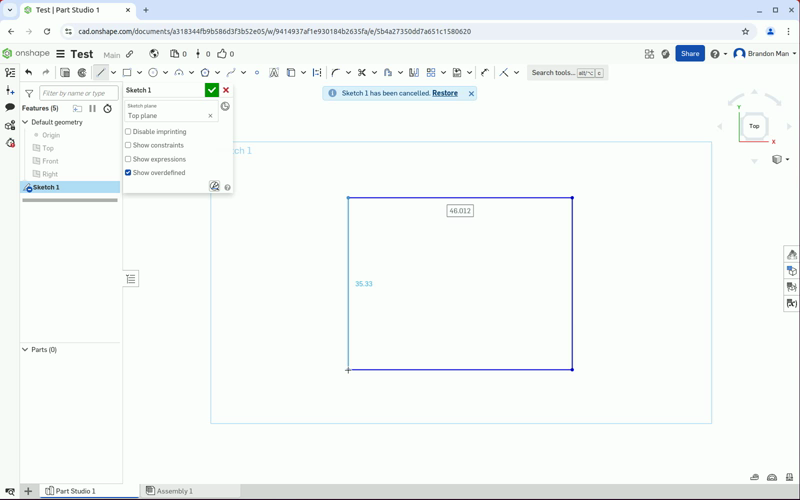
key_up(shift)
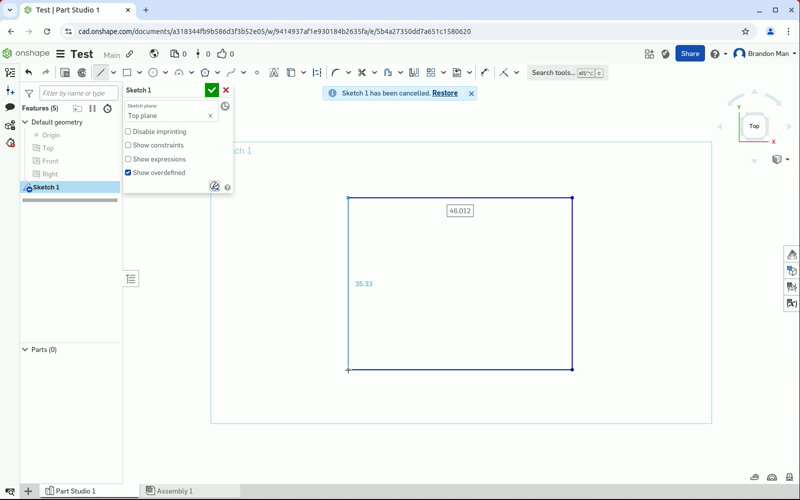
click(348, 369)
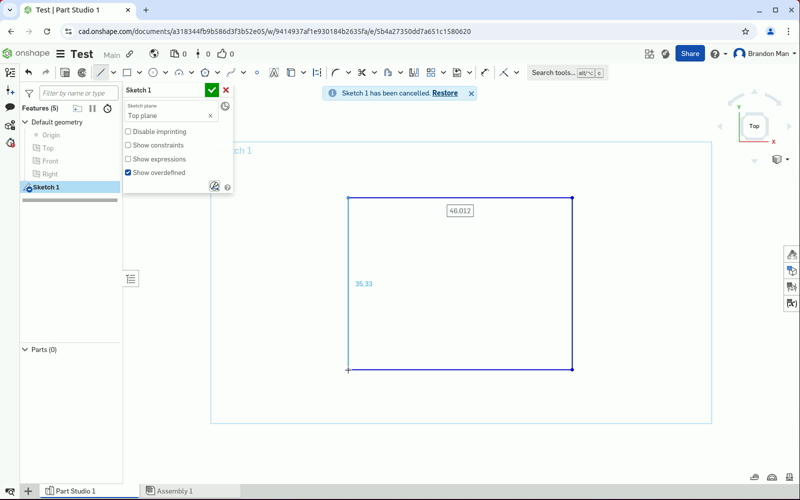
key(esc)
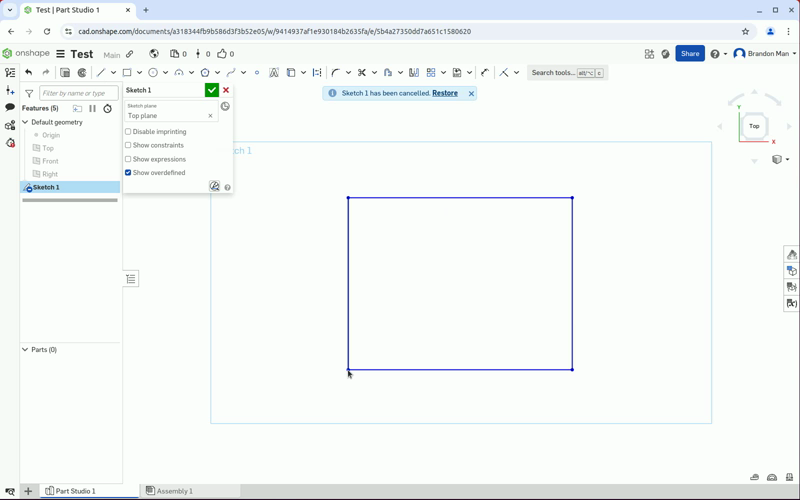
mouse_move(411, 238)
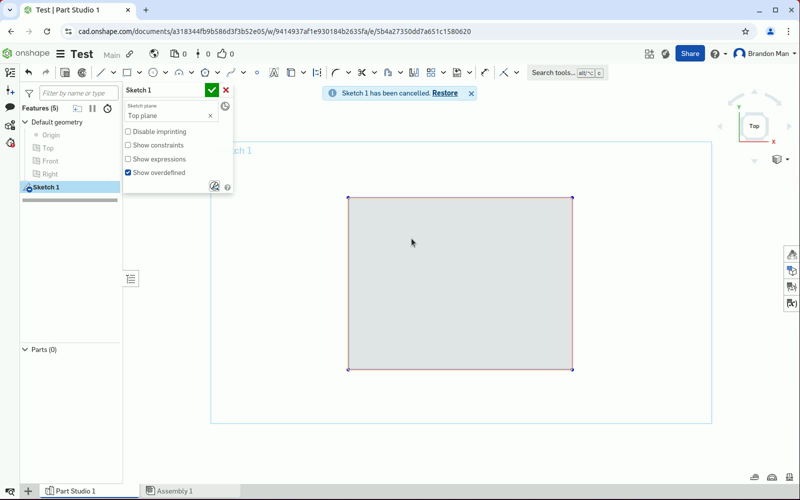
click(411, 238)
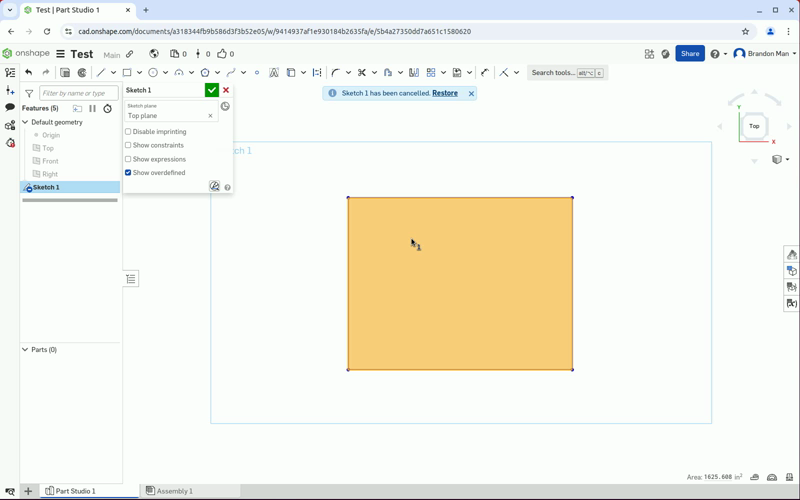
mouse_move(73, 352)
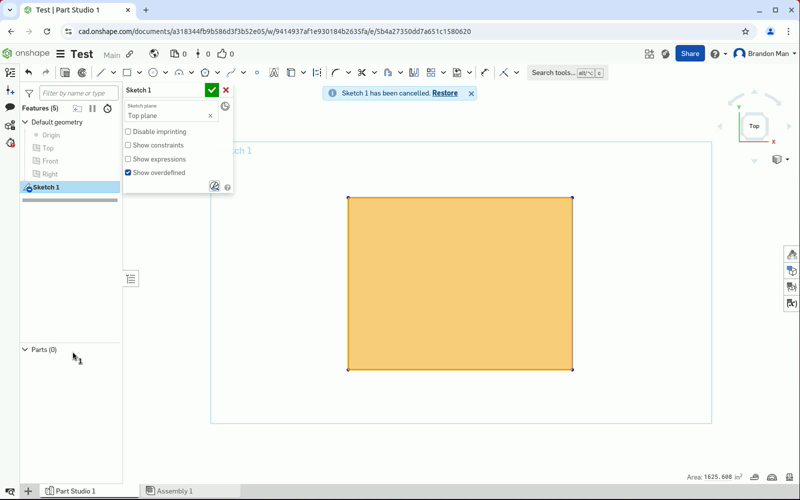
key(shift+y)
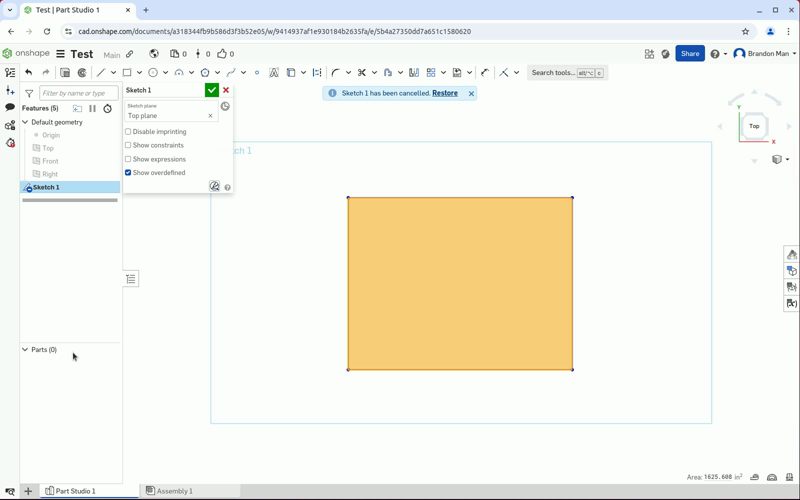
key(shift+e)
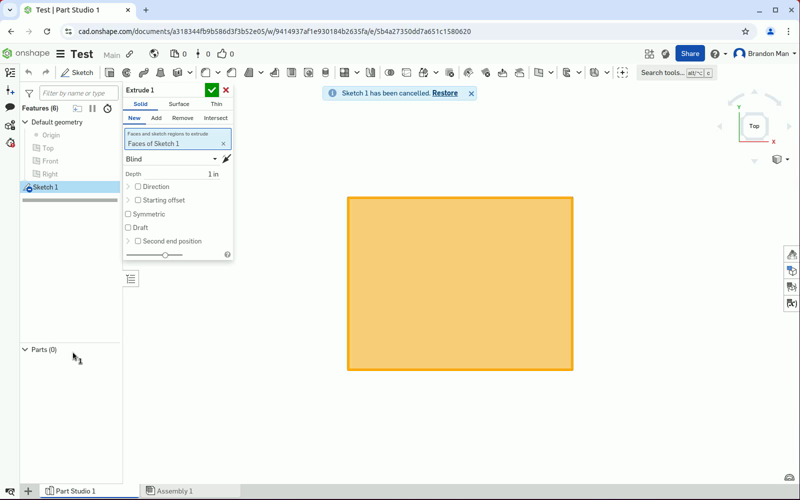
mouse_move(143, 106)
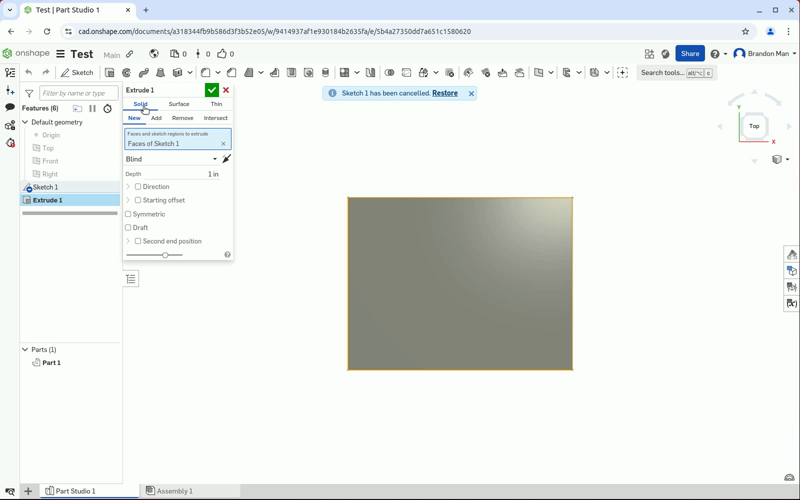
click(143, 106)
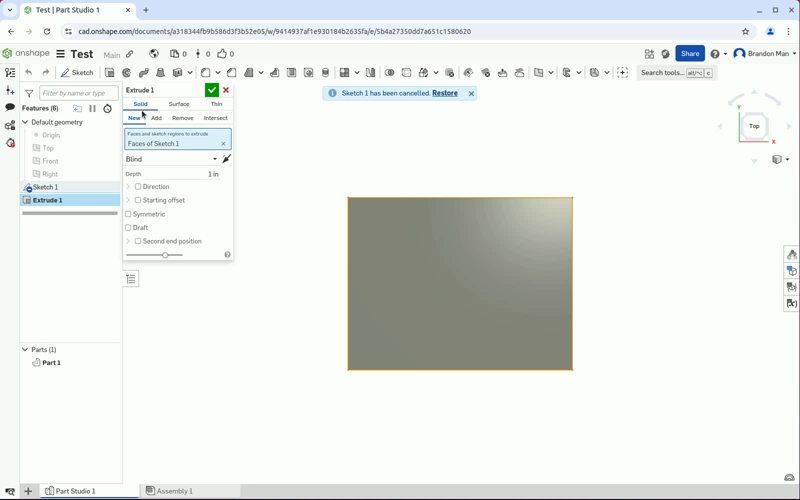
mouse_move(137, 120)
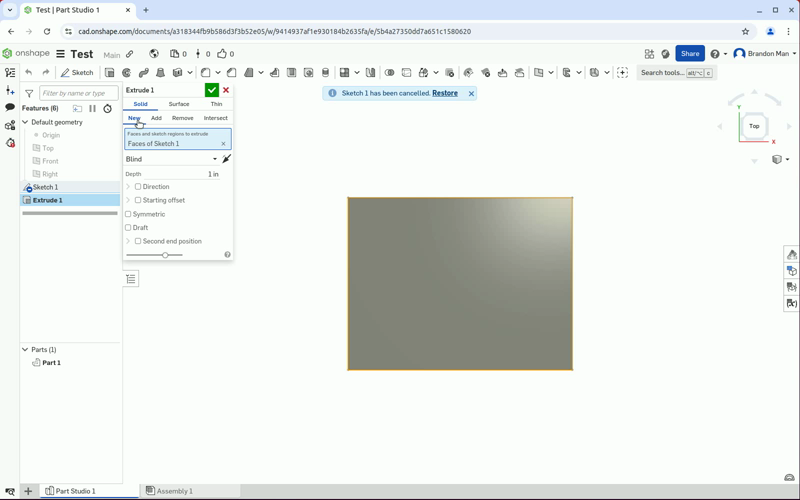
click(137, 120)
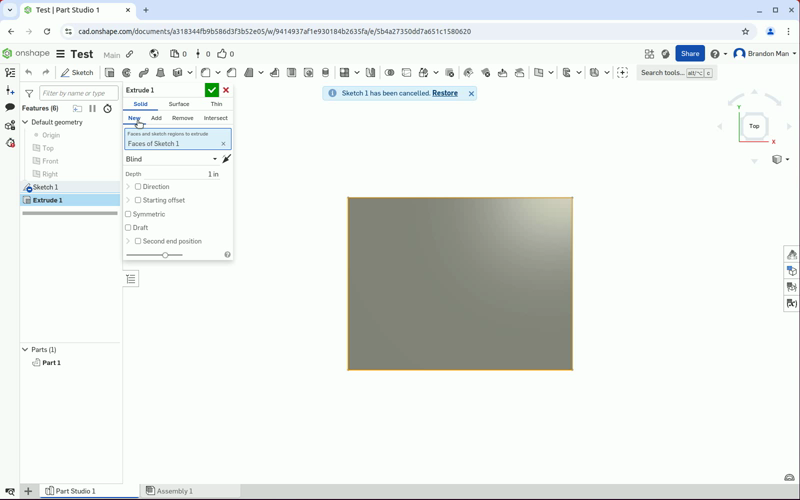
key(tab, 4)
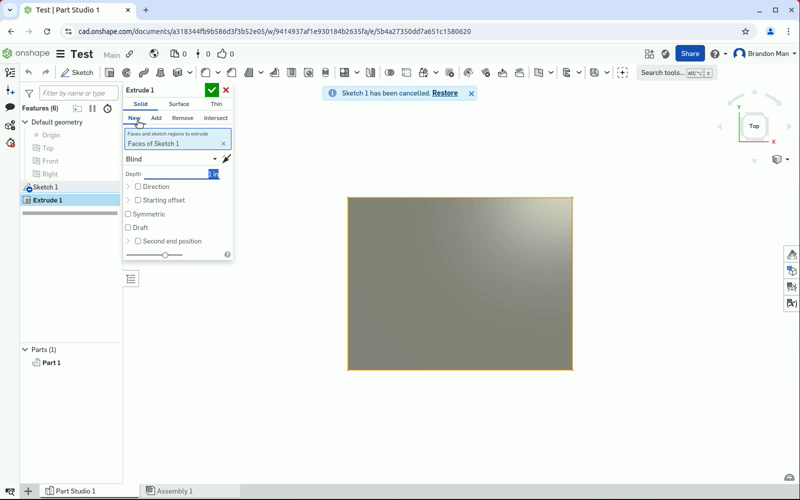
text(7.221)
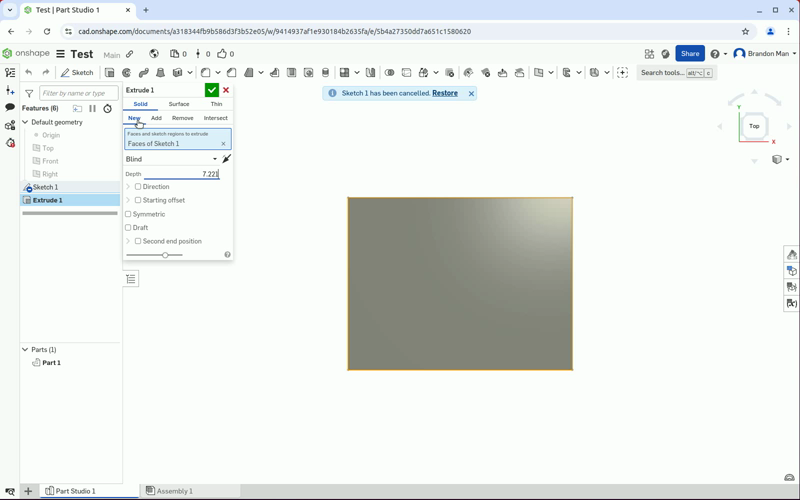
key(enter)
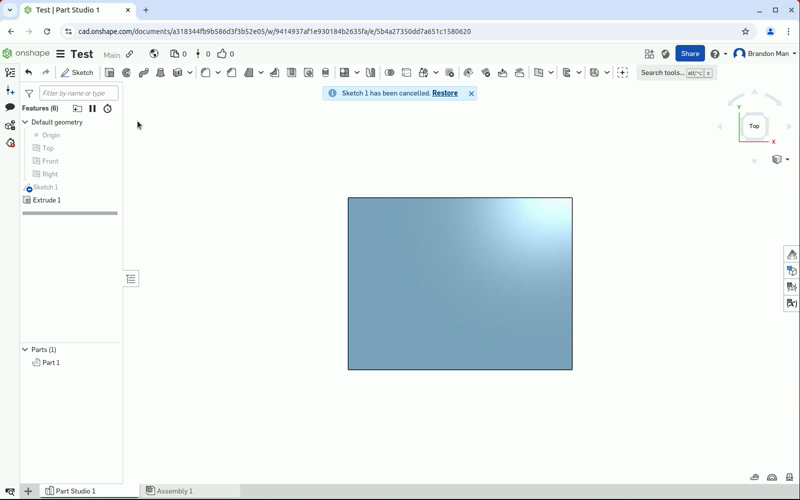
key(shift+h)
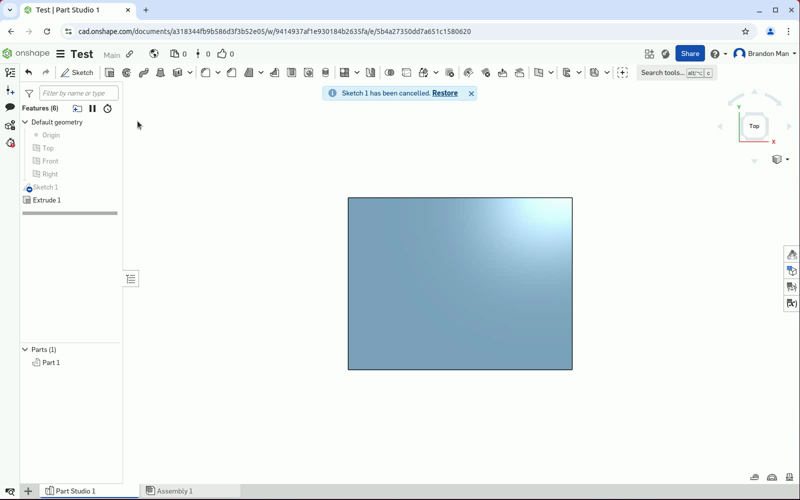
key(shift+h)
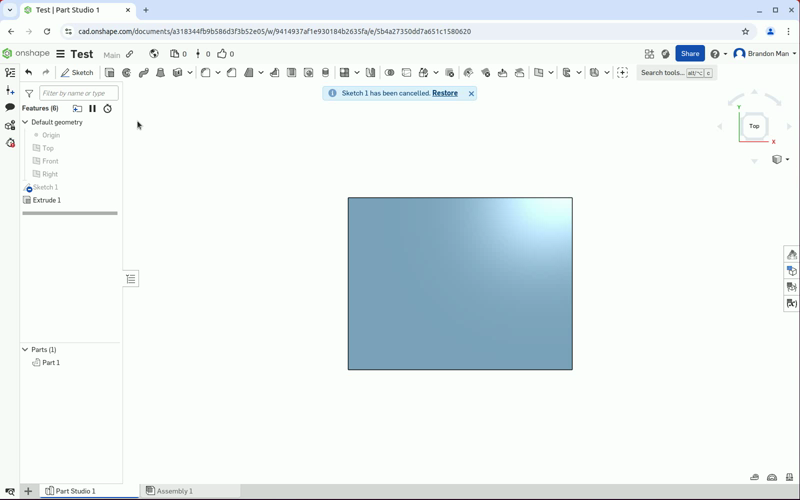
mouse_move(73, 189)
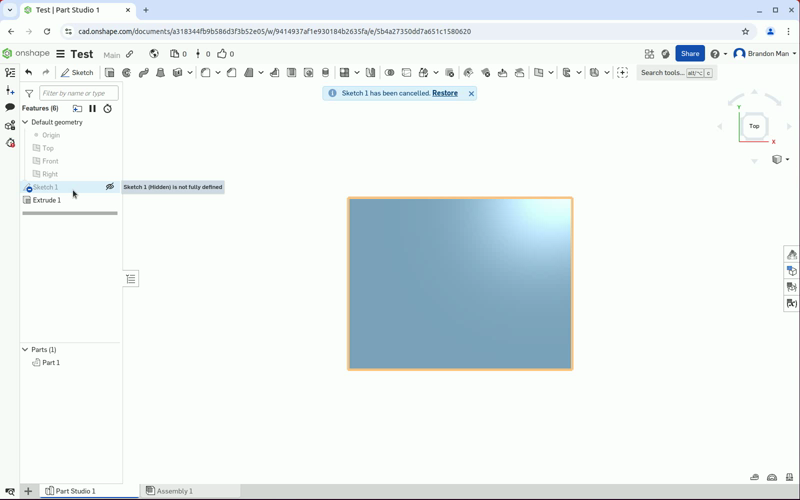
click(73, 189)
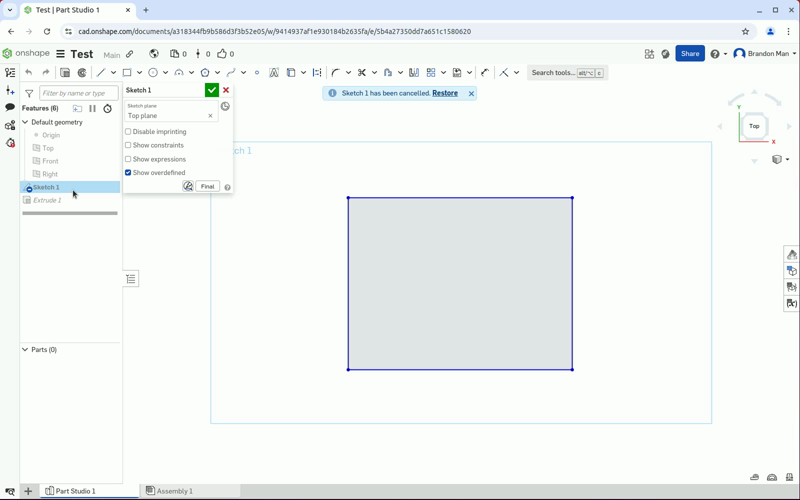
mouse_move(229, 92)
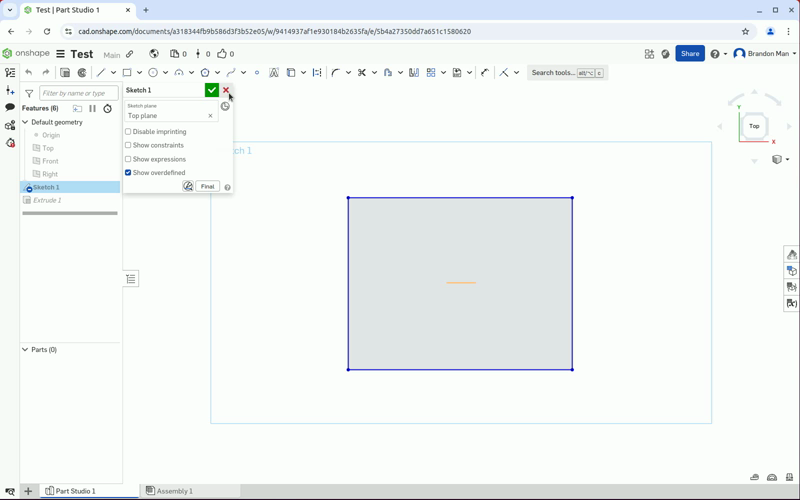
click(229, 92)
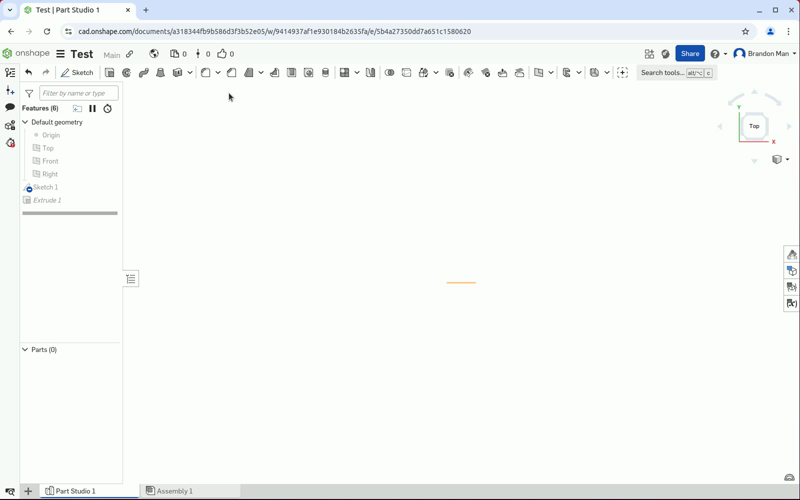
mouse_move(541, 75)
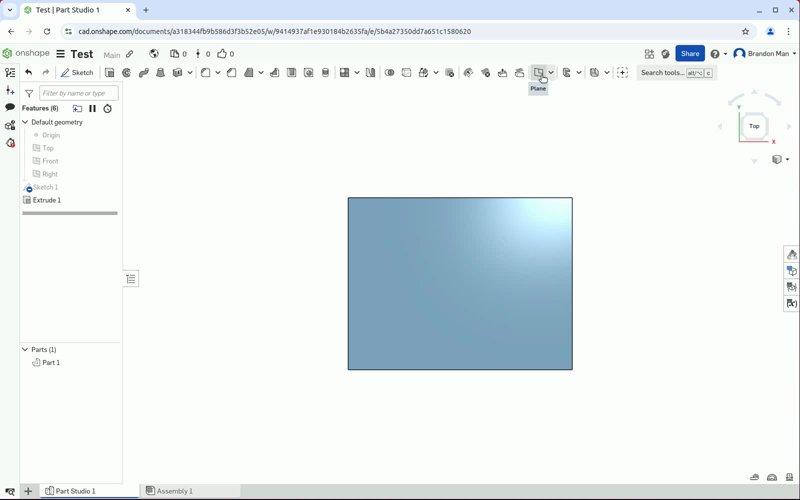
click(541, 75)
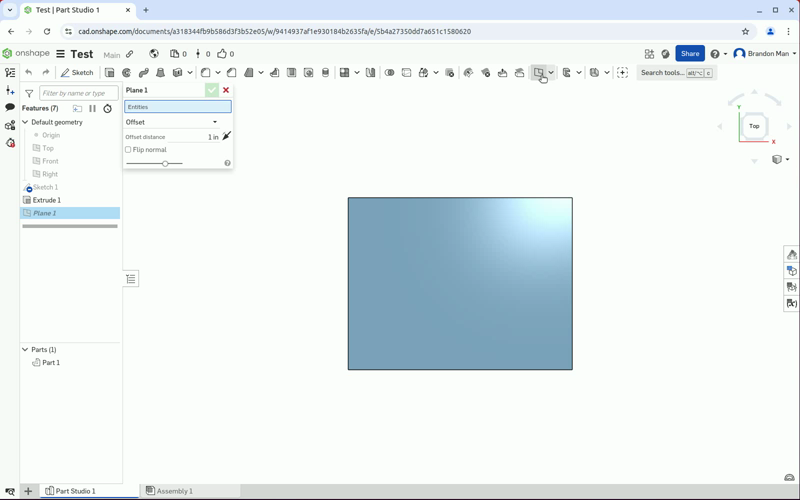
mouse_move(73, 150)
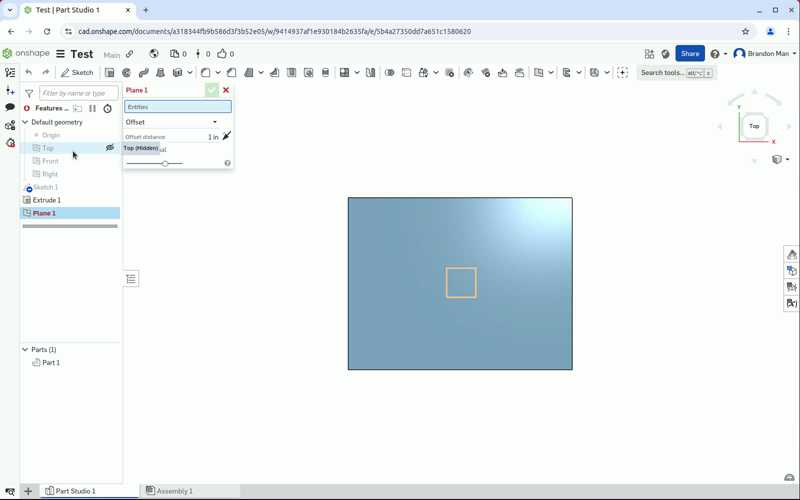
click(73, 150)
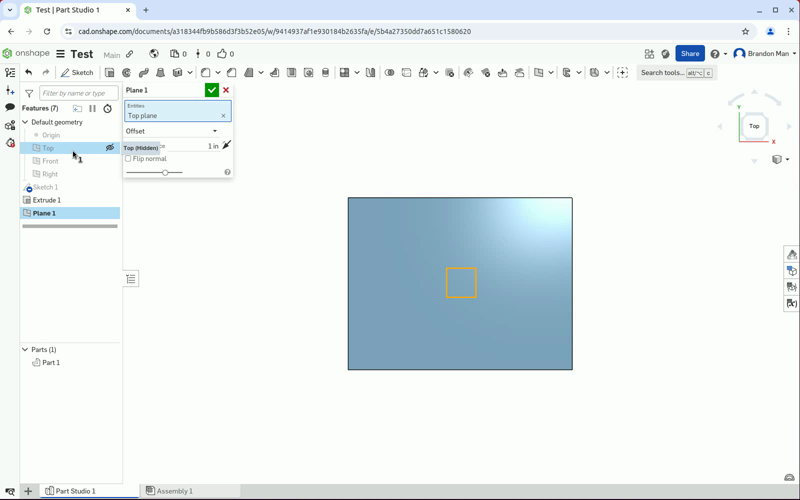
key(tab, 2)
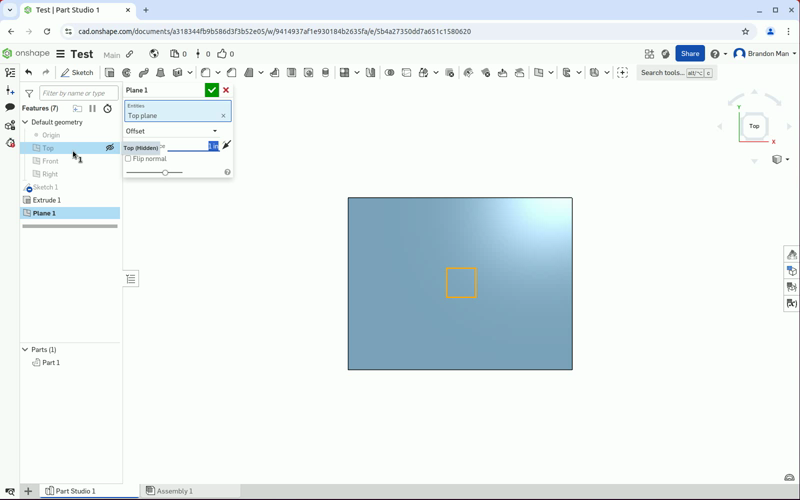
text(7.21)
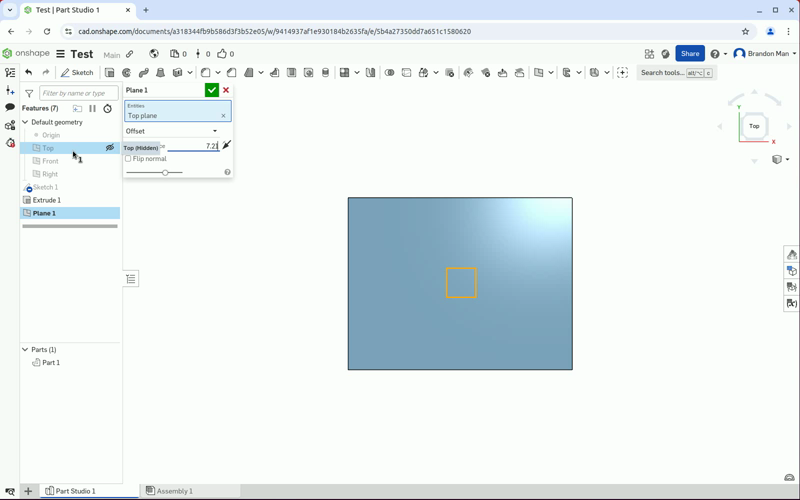
key(enter, 2)
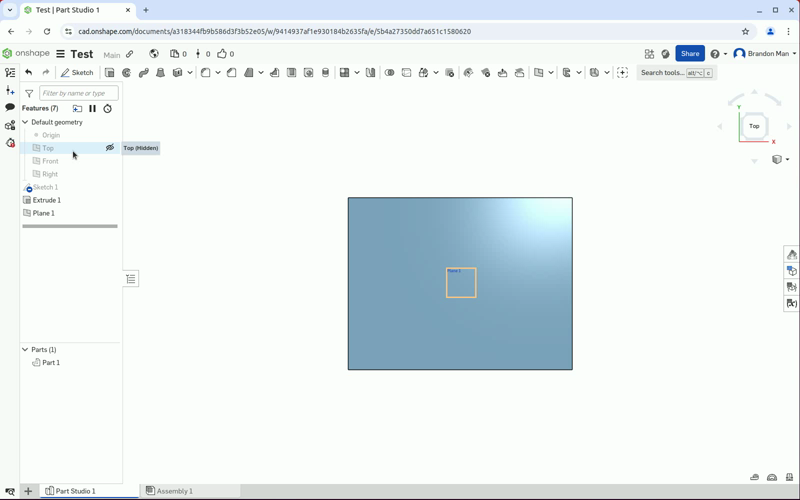
key(shift+s)
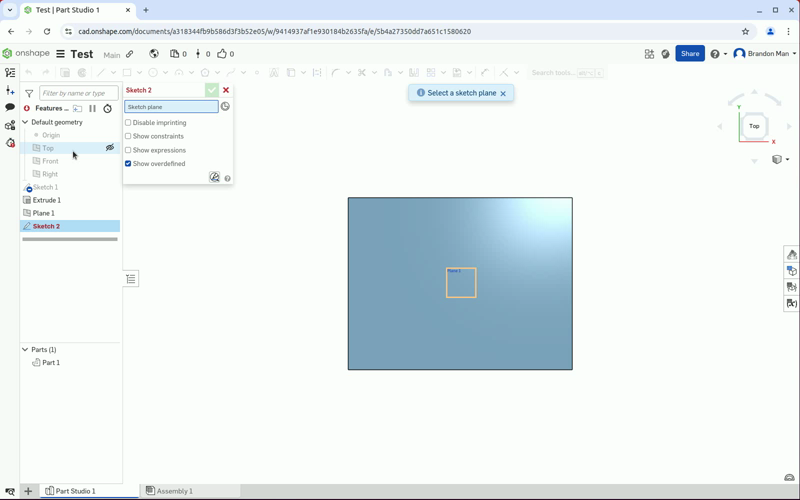
mouse_move(73, 215)
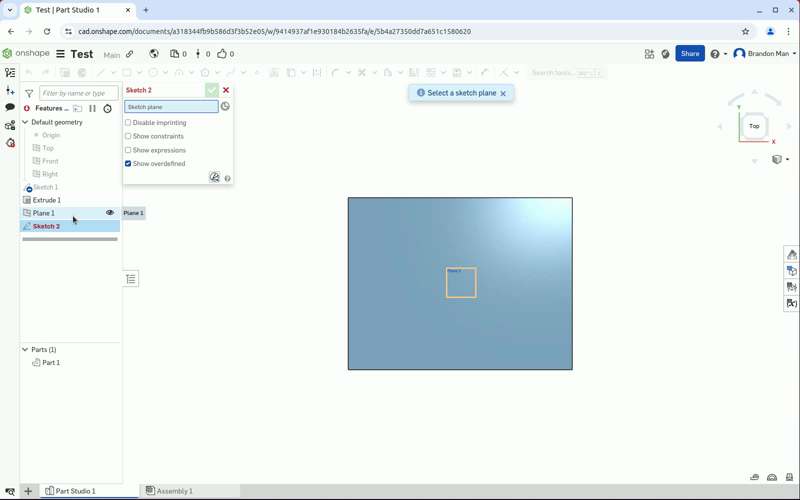
click(73, 215)
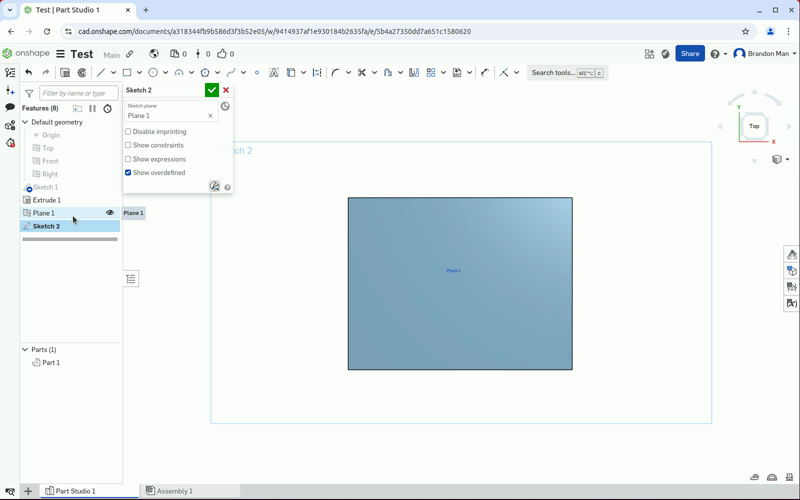
mouse_move(73, 352)
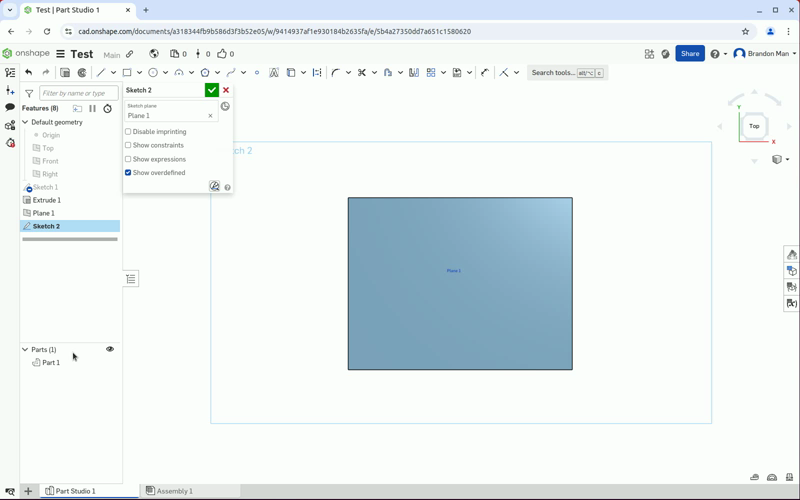
key(y)
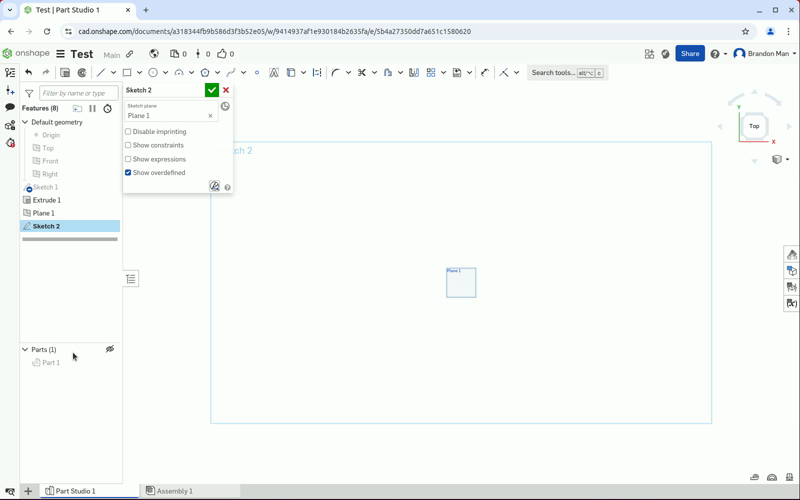
key(c)
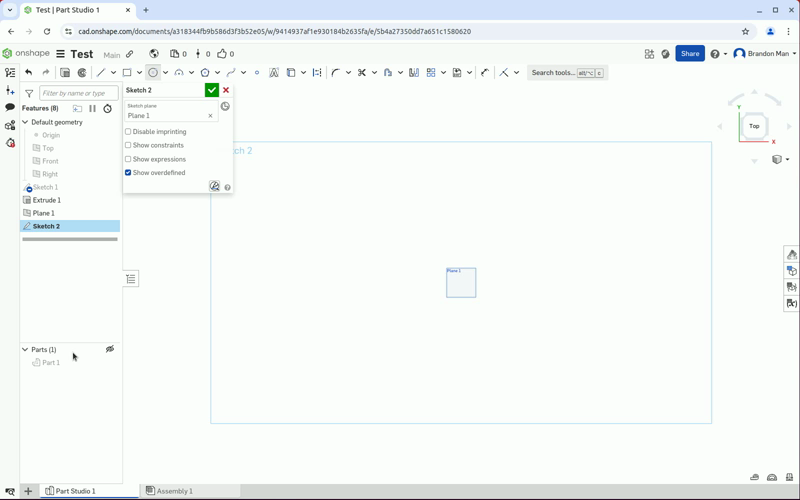
key_down(shift)
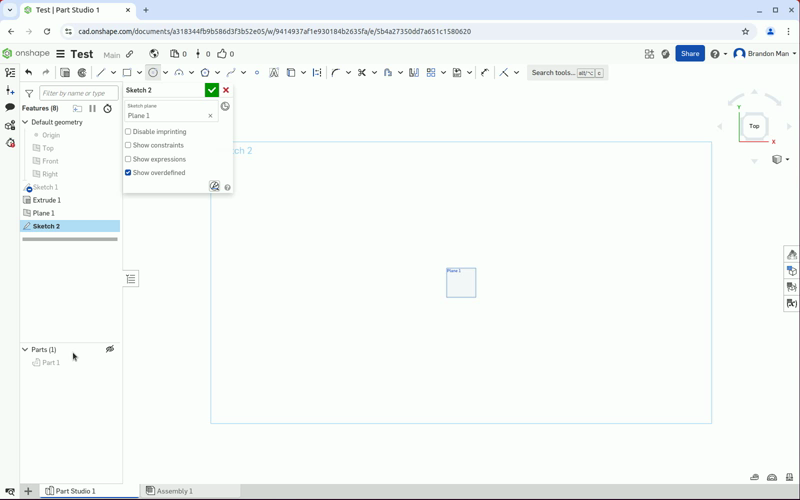
mouse_move(461, 282)
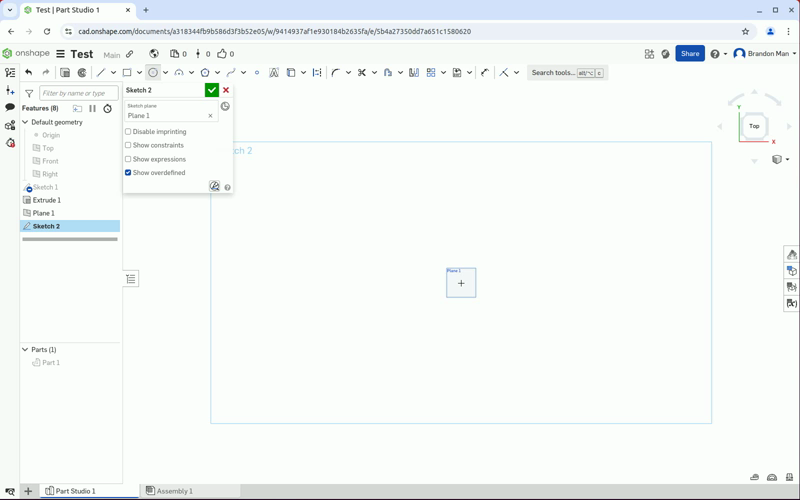
click(461, 282)
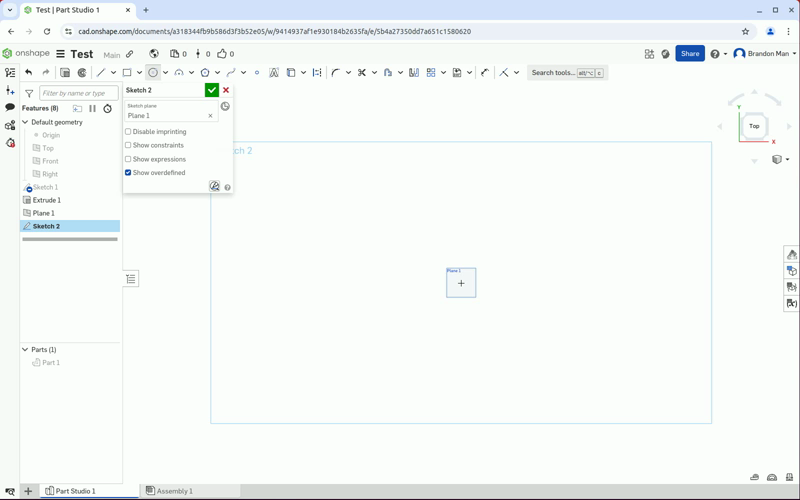
key_up(shift)
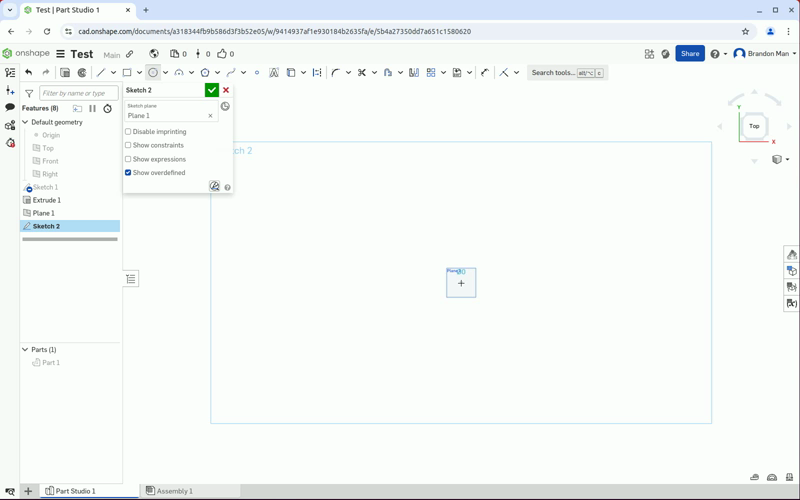
mouse_move(487, 282)
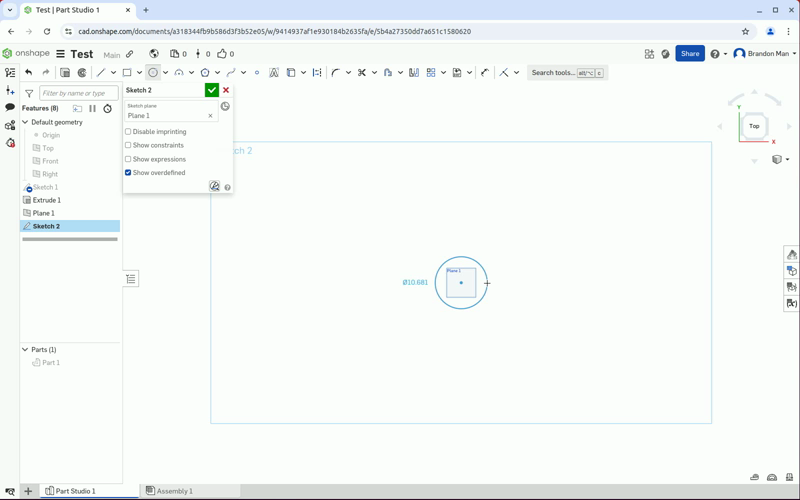
click(487, 282)
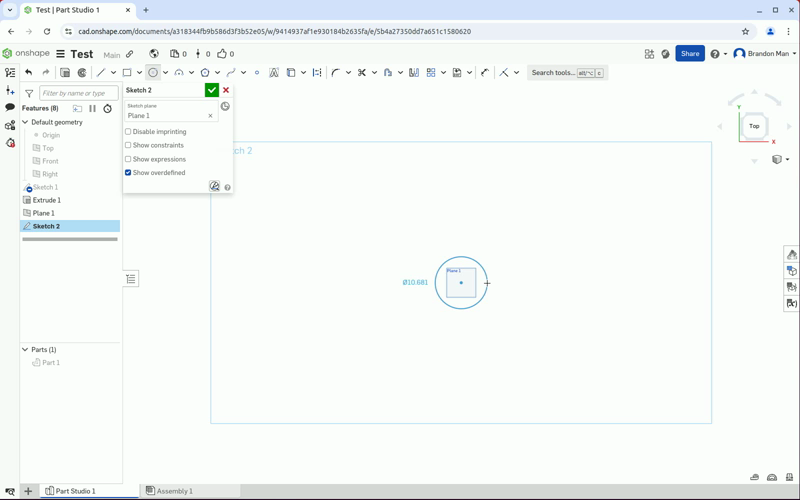
key(esc)
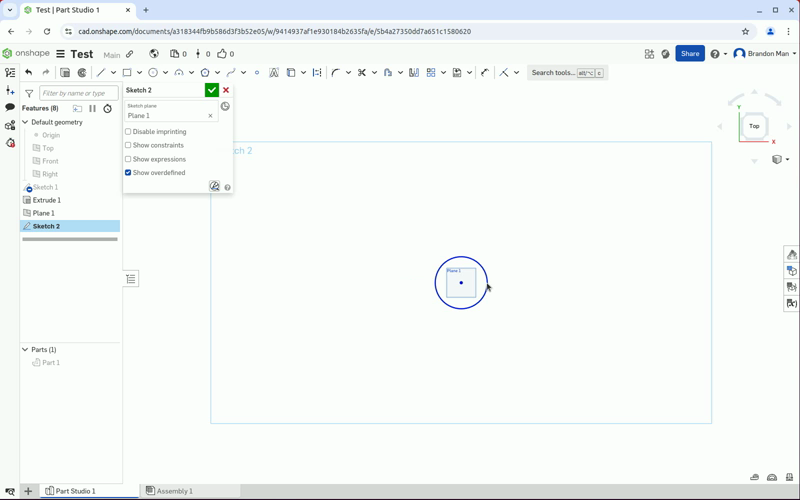
mouse_move(468, 302)
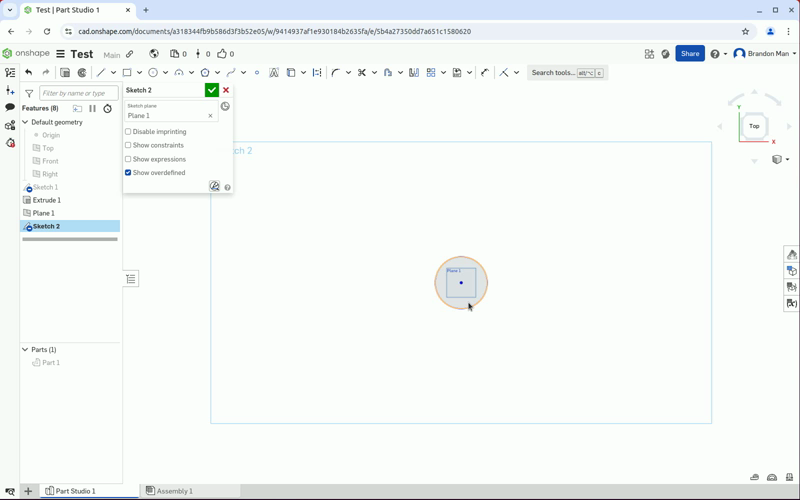
click(468, 302)
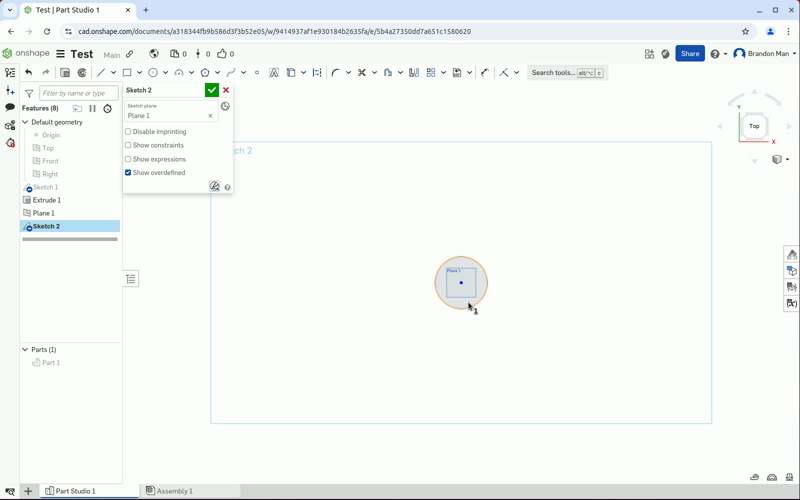
mouse_move(73, 352)
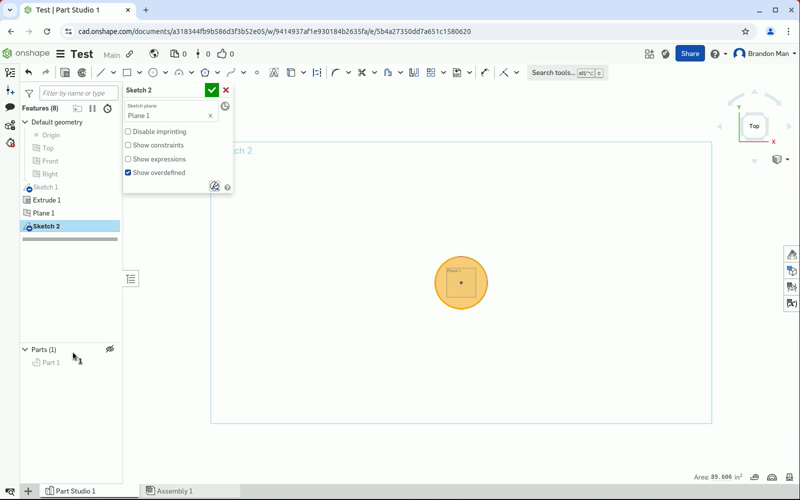
key(shift+y)
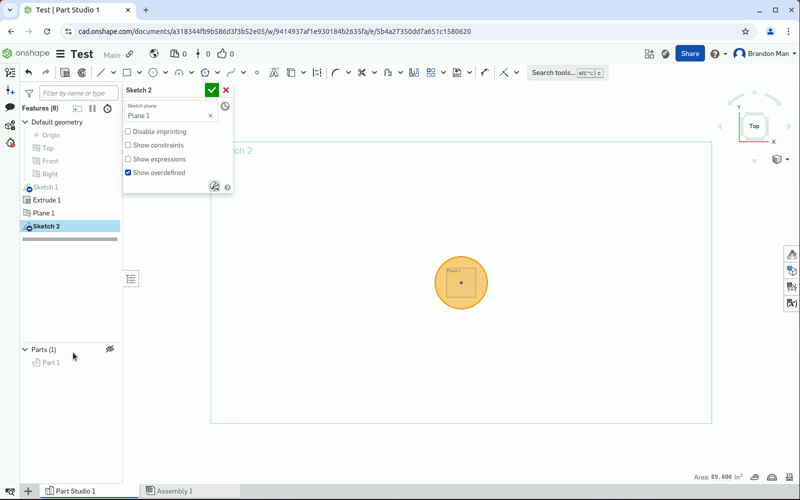
key(shift+e)
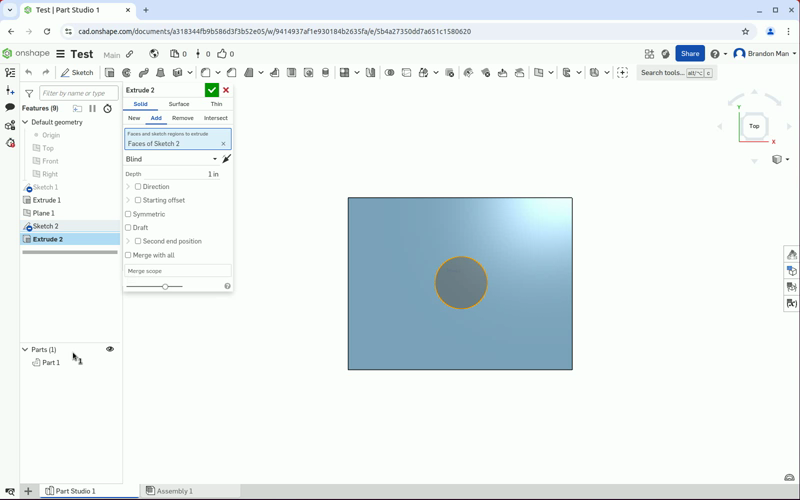
mouse_move(143, 106)
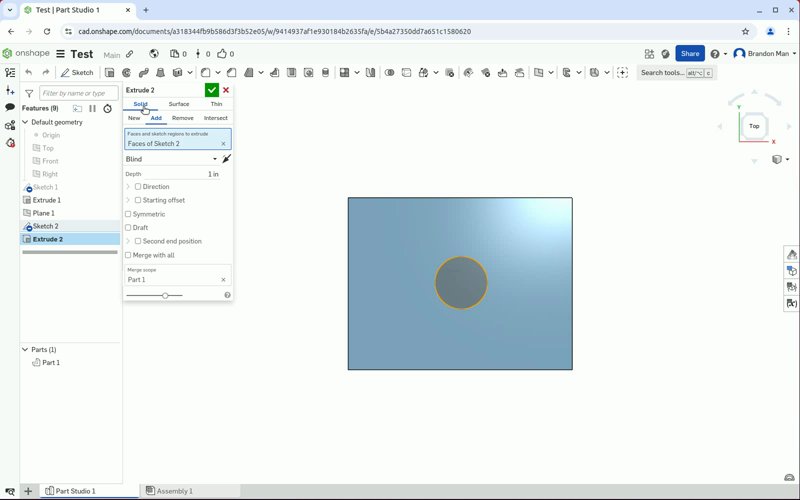
click(143, 106)
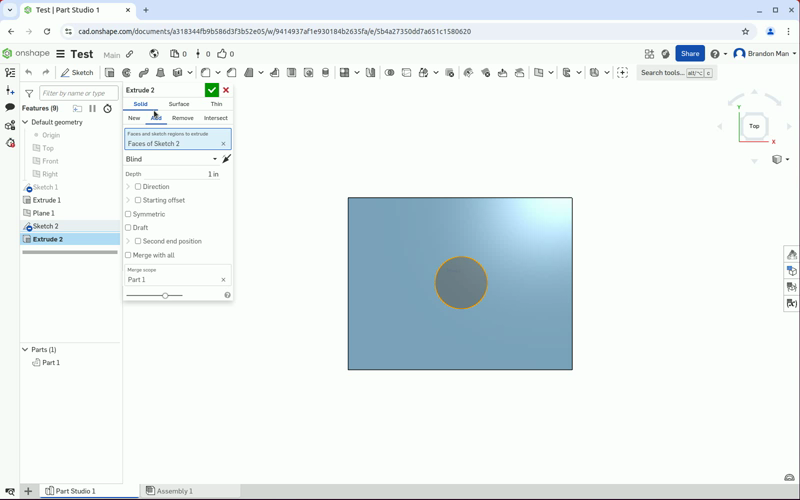
mouse_move(186, 120)
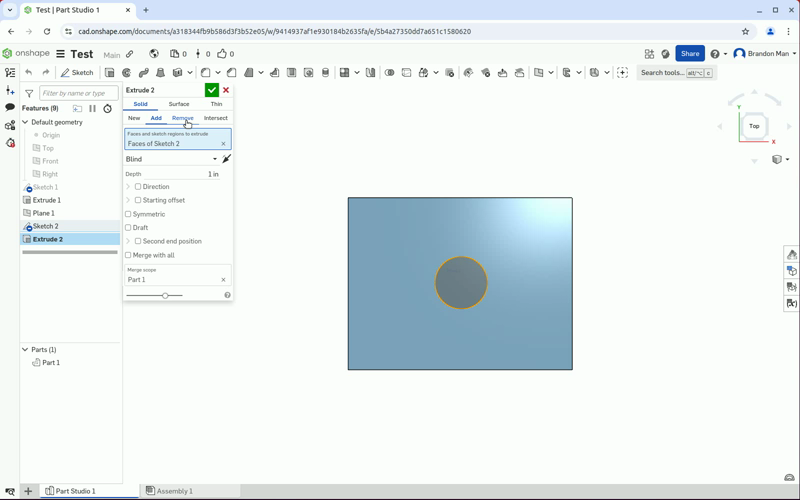
click(186, 120)
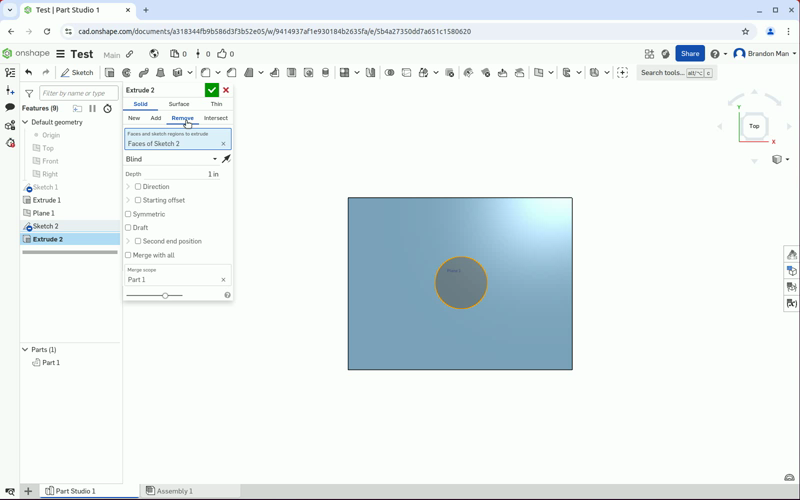
key(tab, 4)
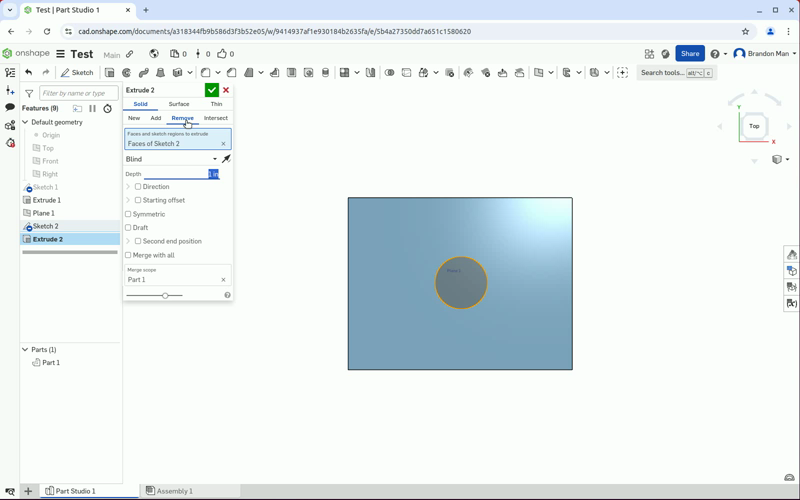
text(7.221)
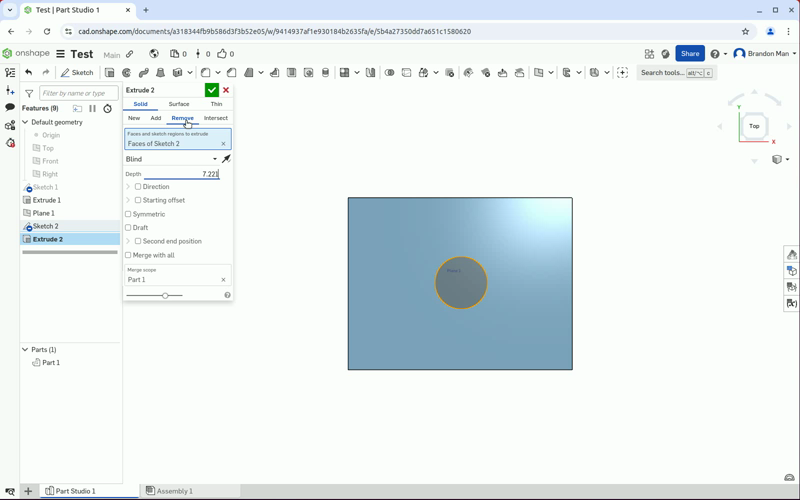
key(tab, 6)
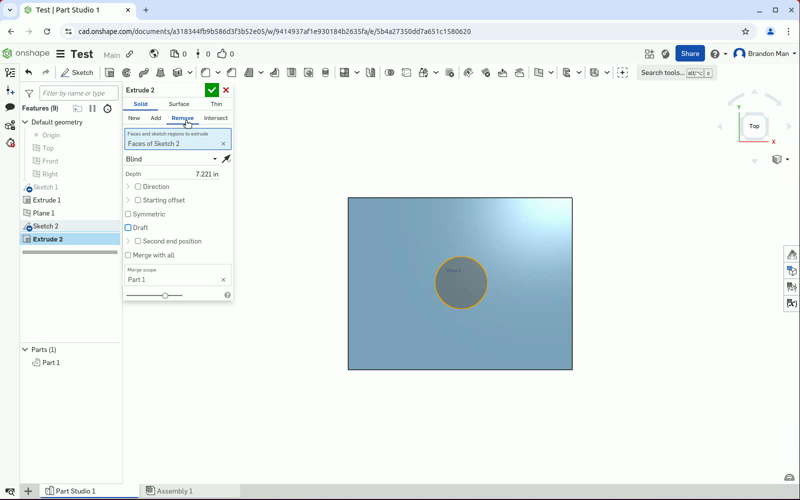
key(space)
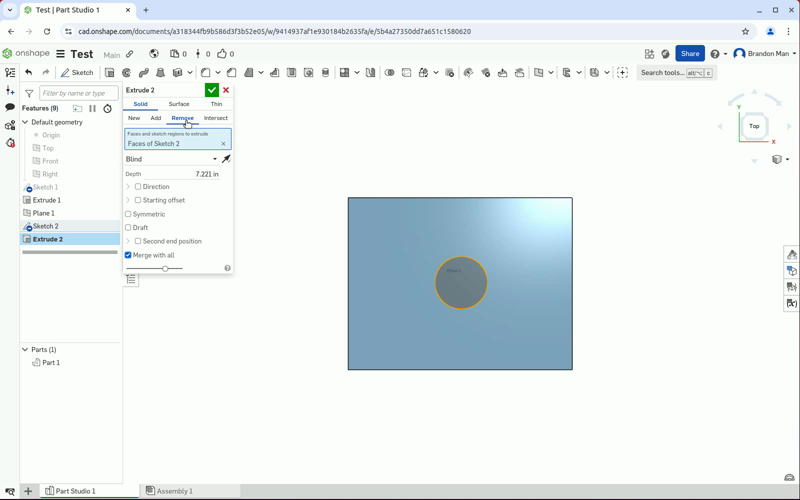
key(enter)
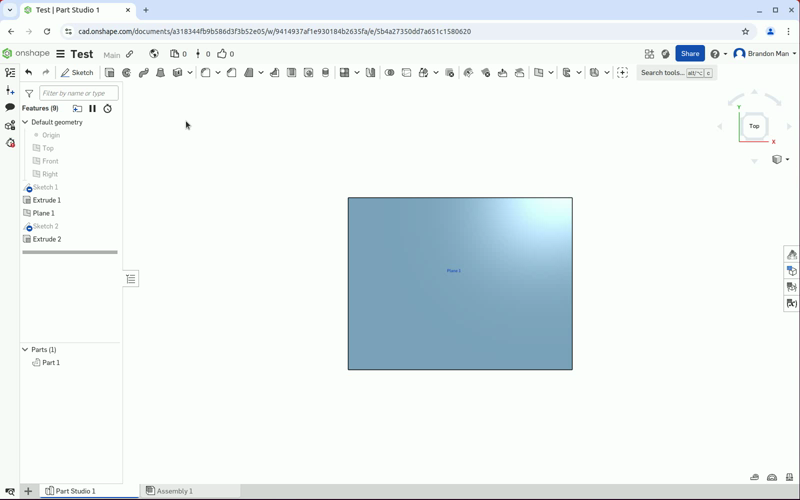
key(shift+h)
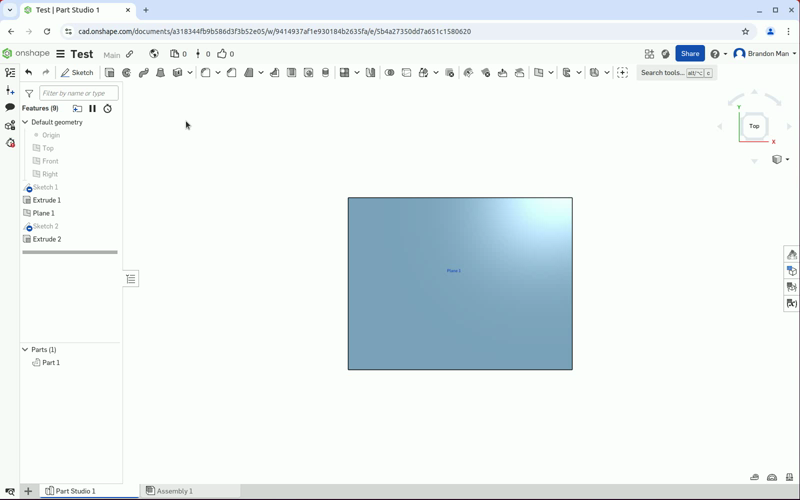
key(shift+h)
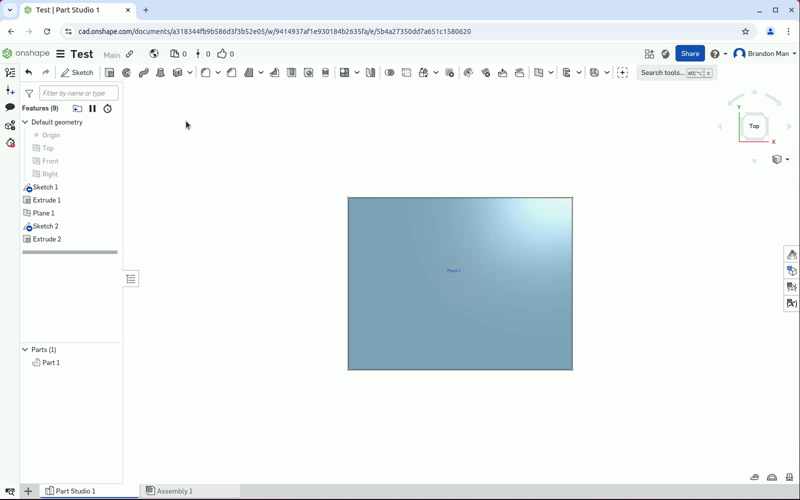
key(shift+7)
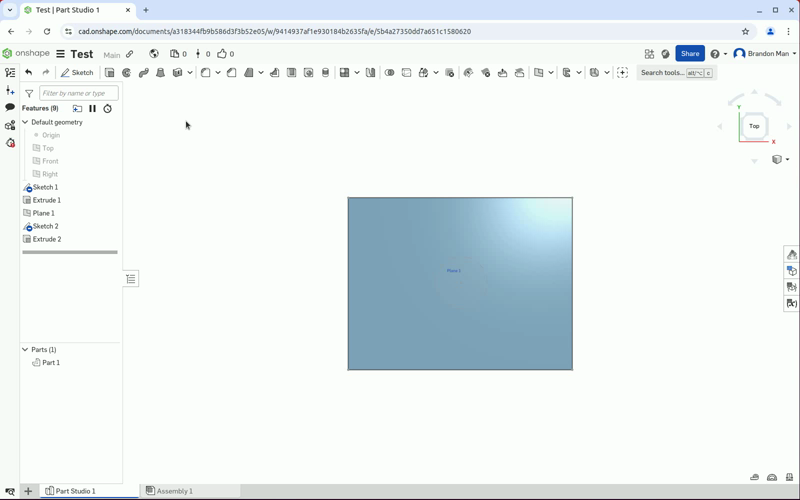
key(up, 3)
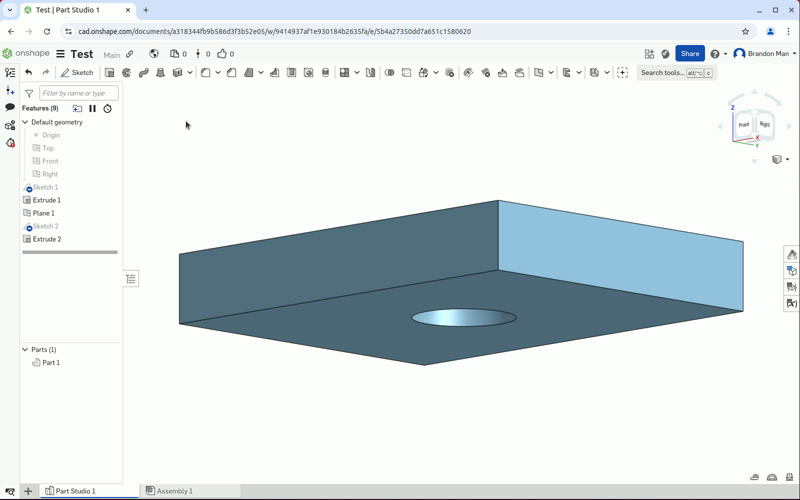
key(left, 3)
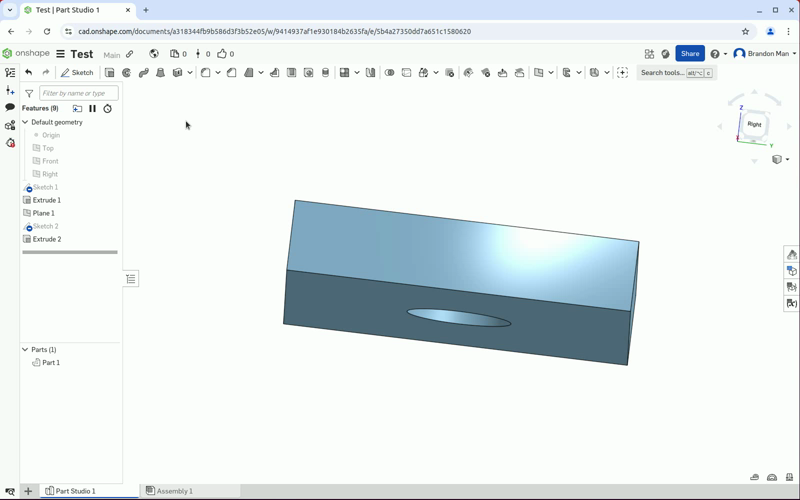
key(right, 3)
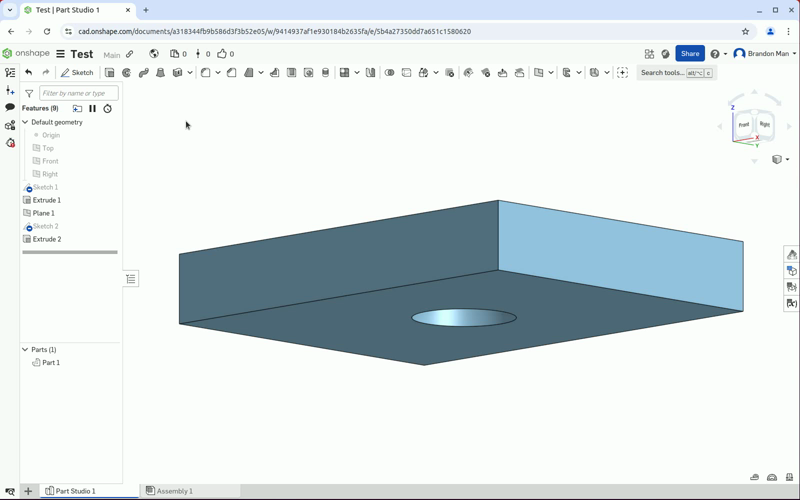
key(down, 3)
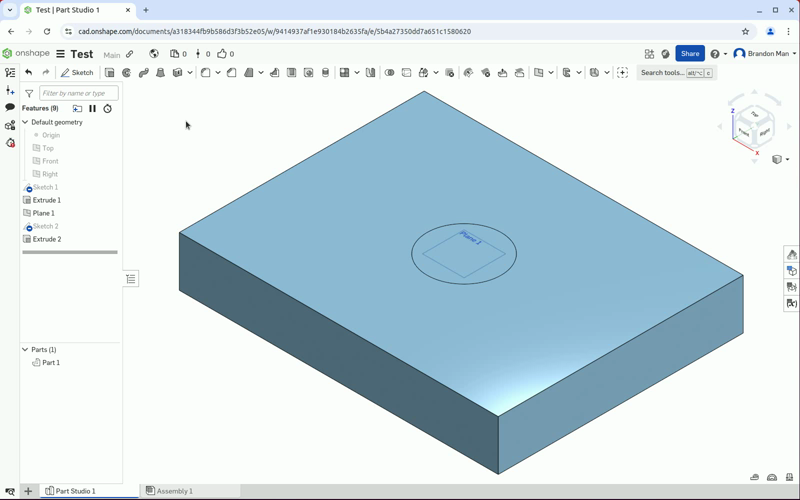
mouse_move(73, 189)
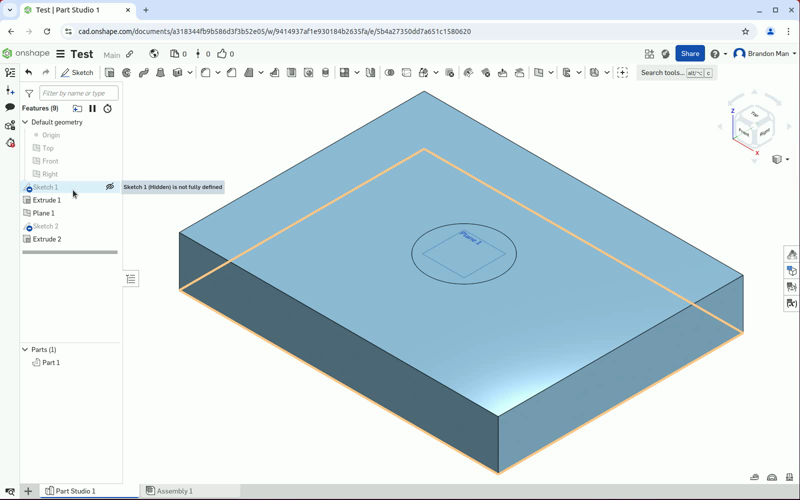
click(73, 189)